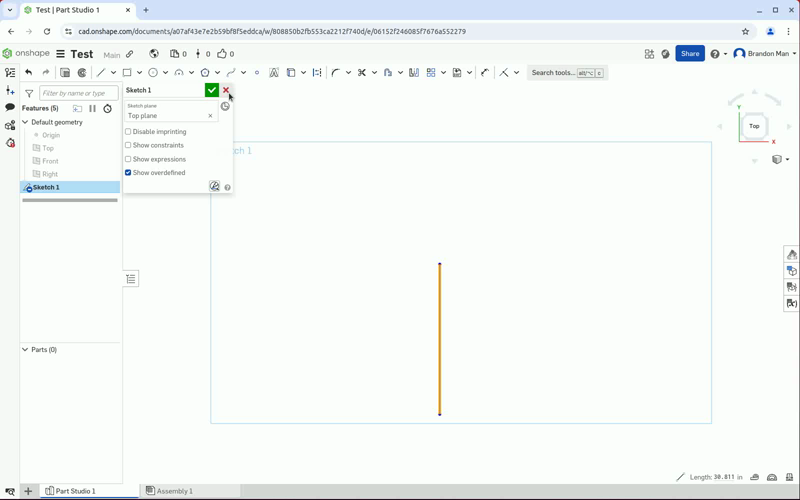
key(shift+h)
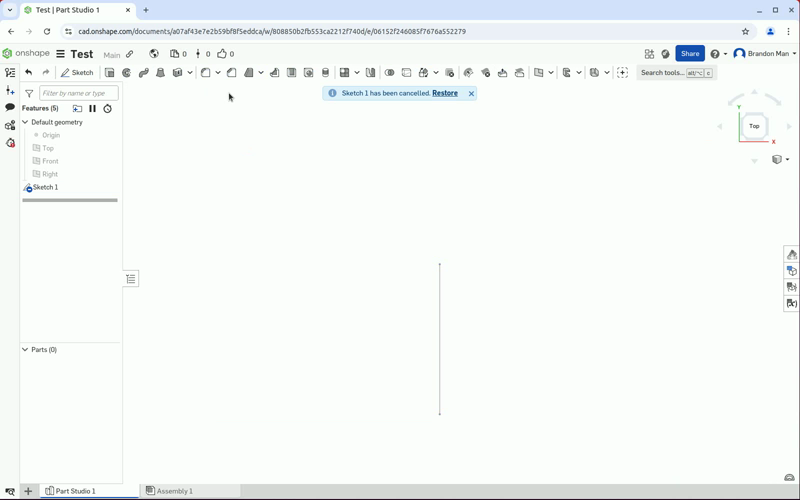
key(shift+s)
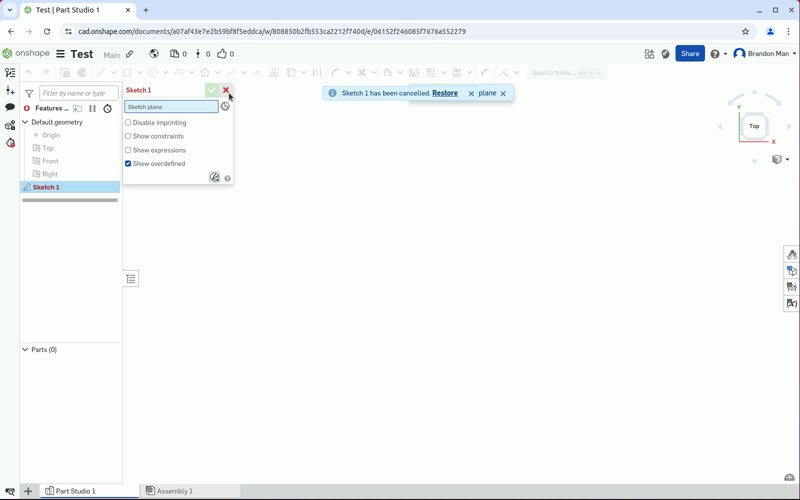
mouse_move(73, 150)
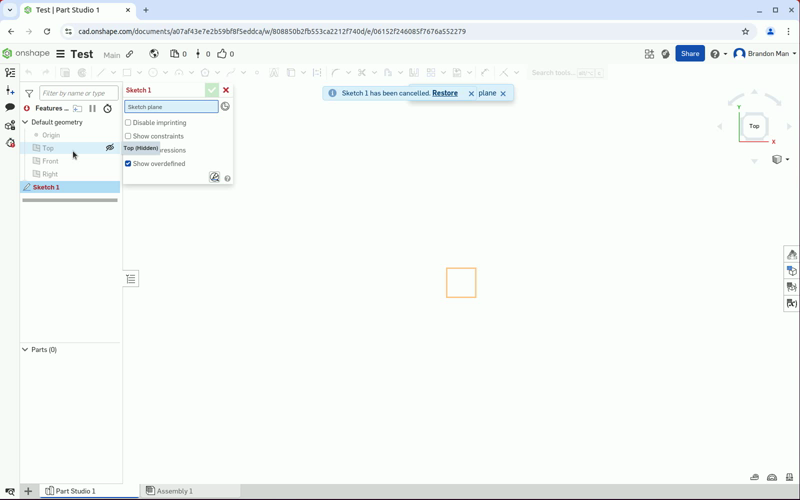
click(73, 150)
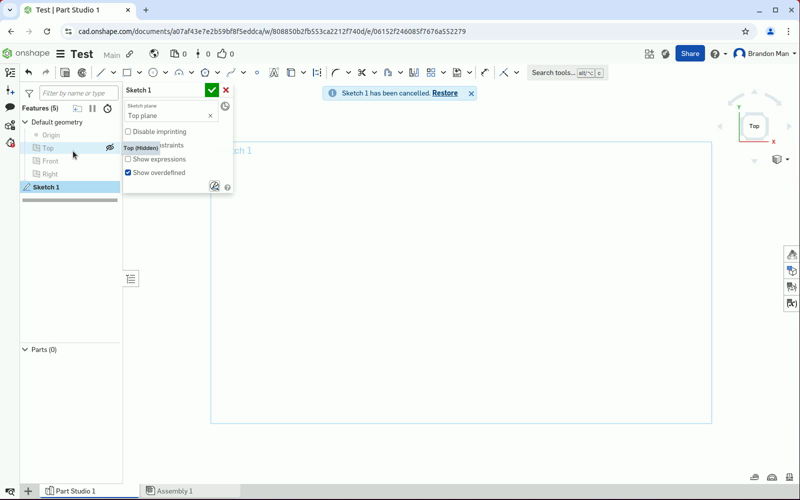
mouse_move(73, 352)
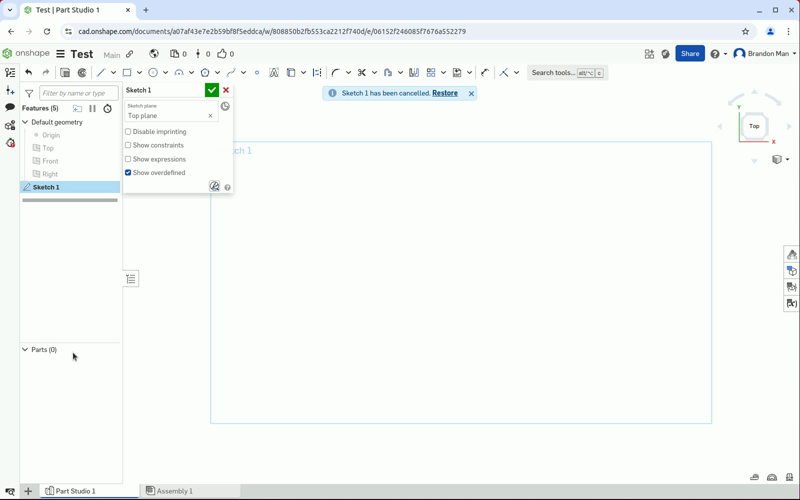
key(y)
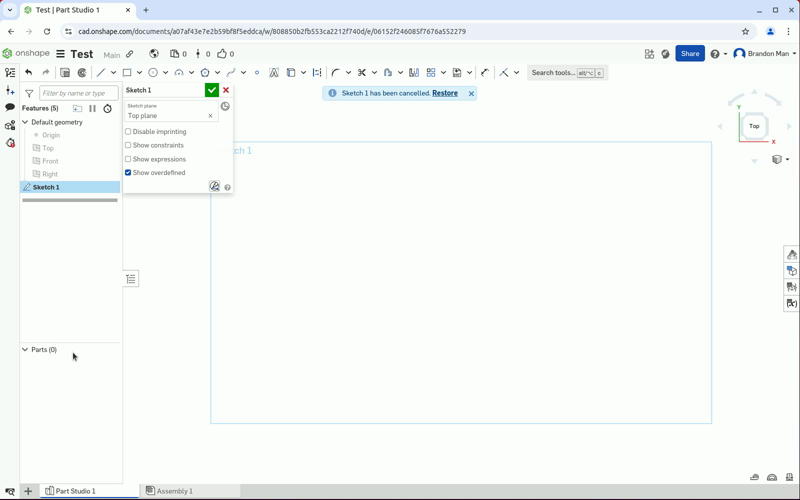
key(l)
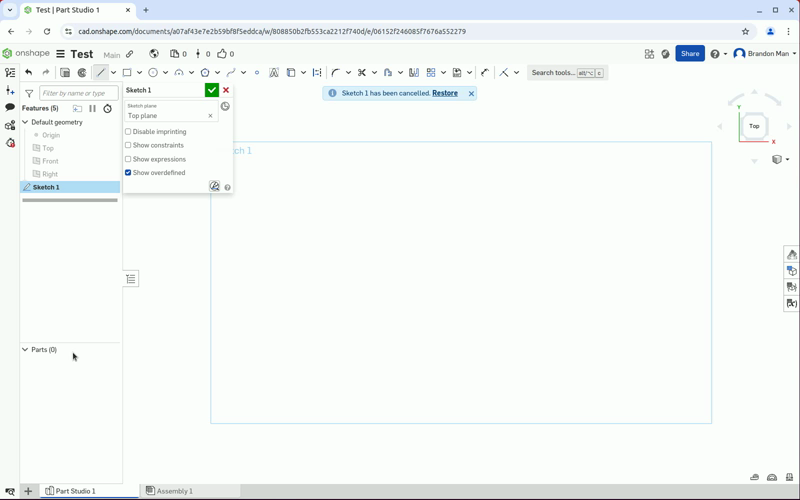
key_down(shift)
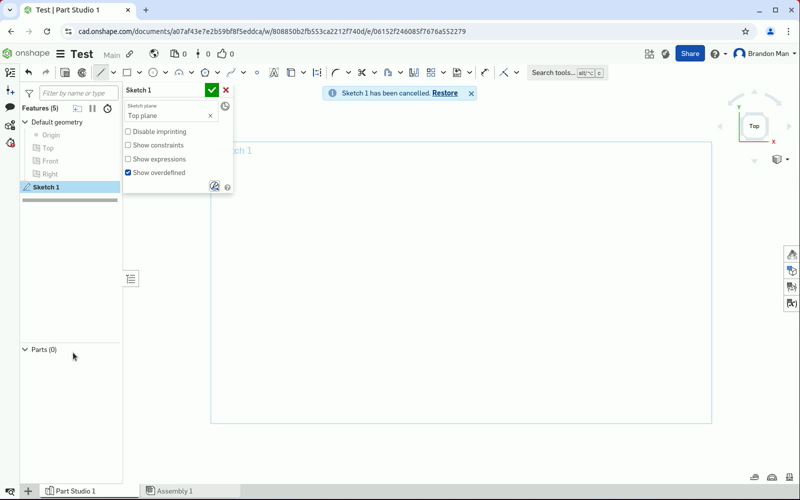
mouse_move(460, 282)
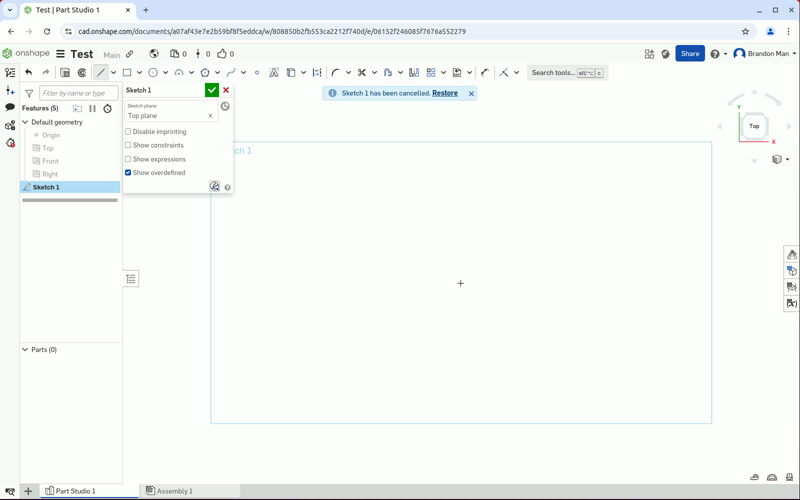
click(460, 282)
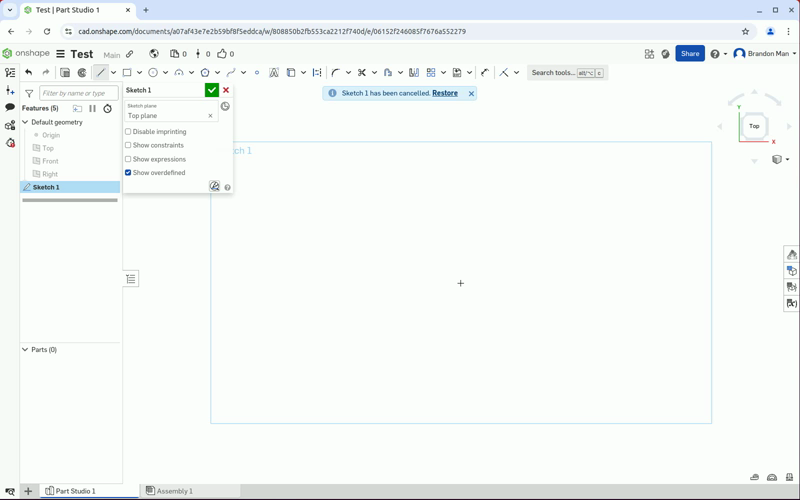
key_up(shift)
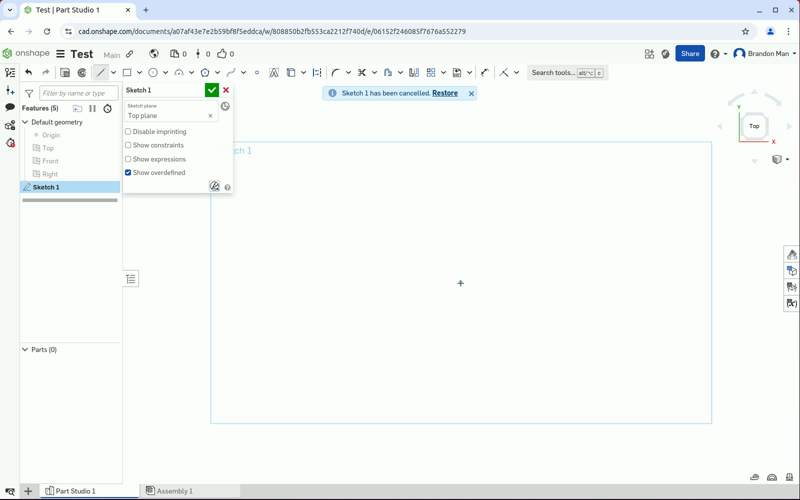
key_down(shift)
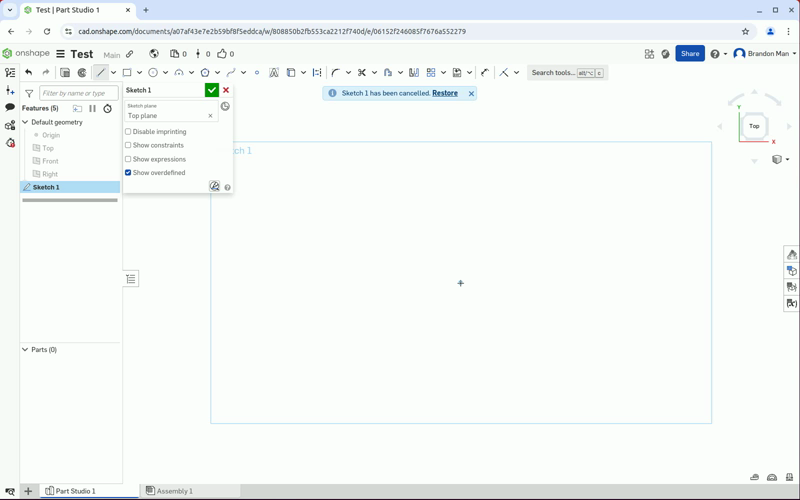
mouse_move(558, 282)
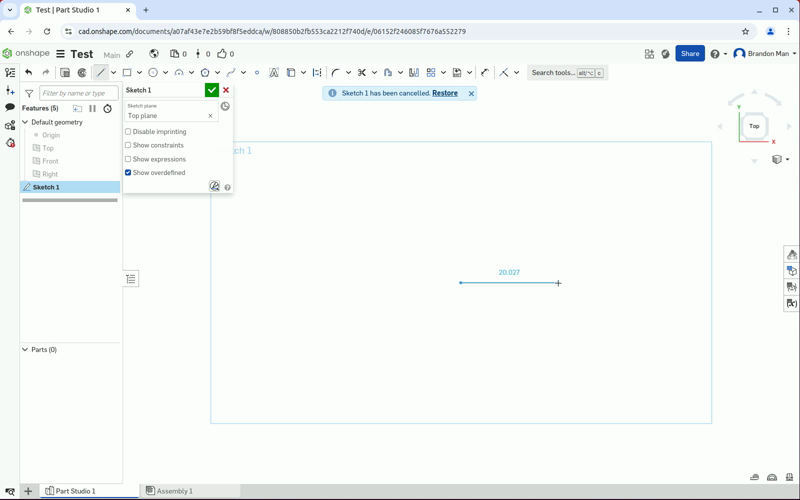
click(558, 282)
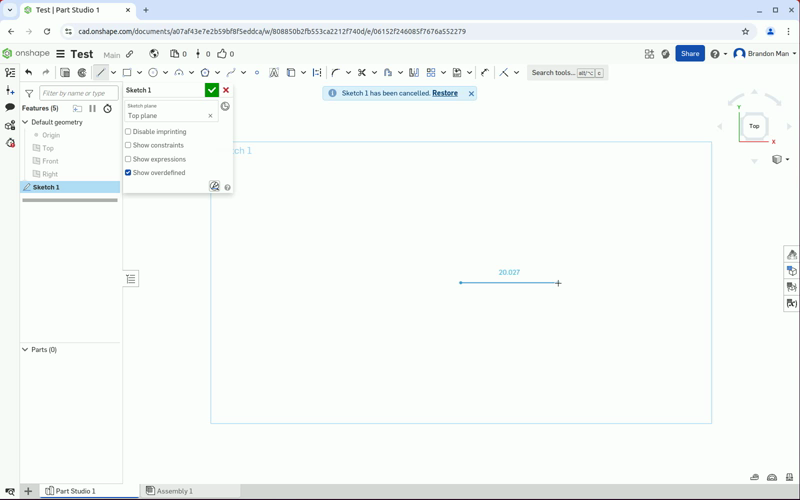
key_up(shift)
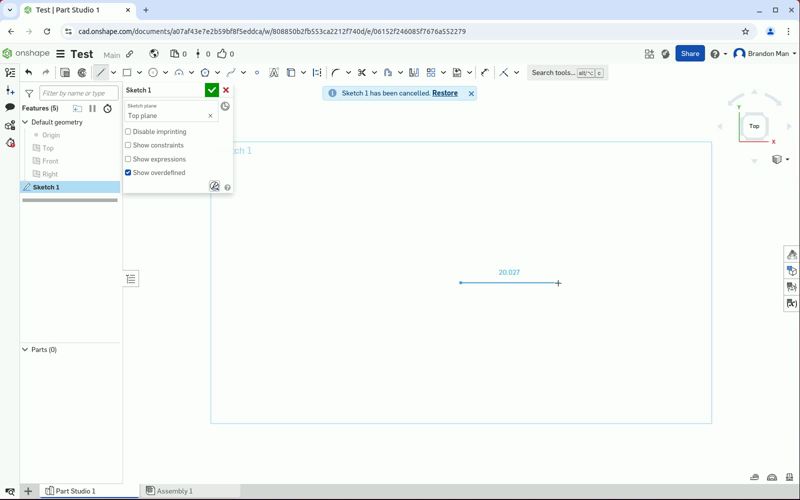
key_down(shift)
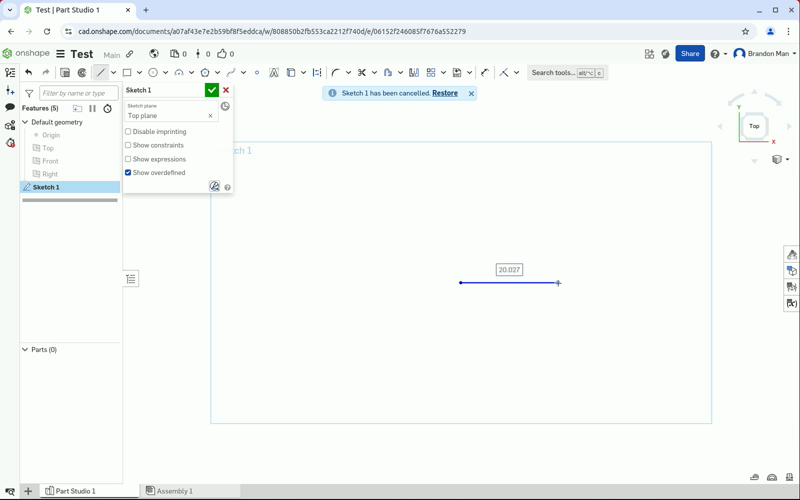
mouse_move(588, 282)
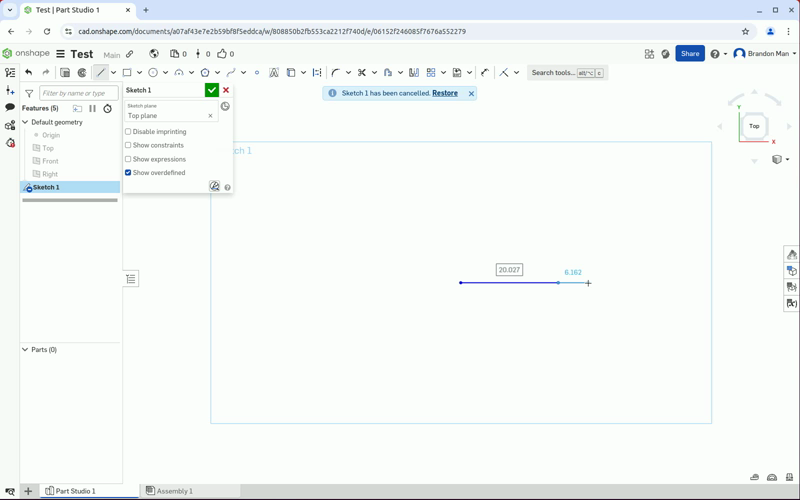
mouse_move(558, 250)
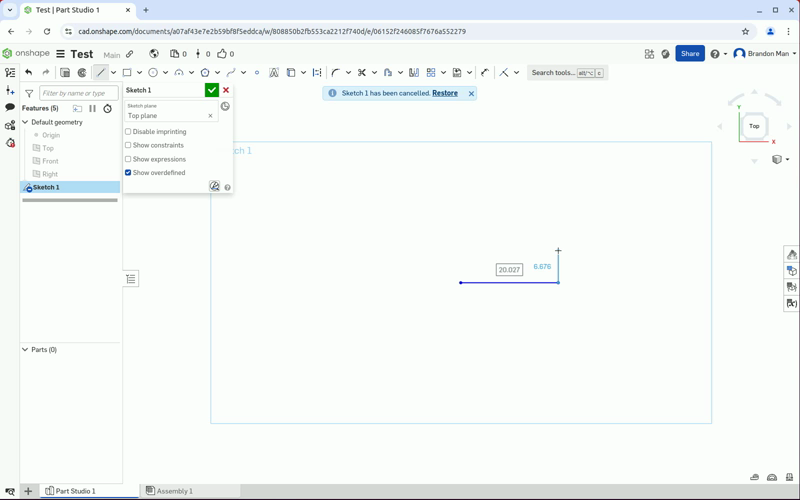
click(558, 250)
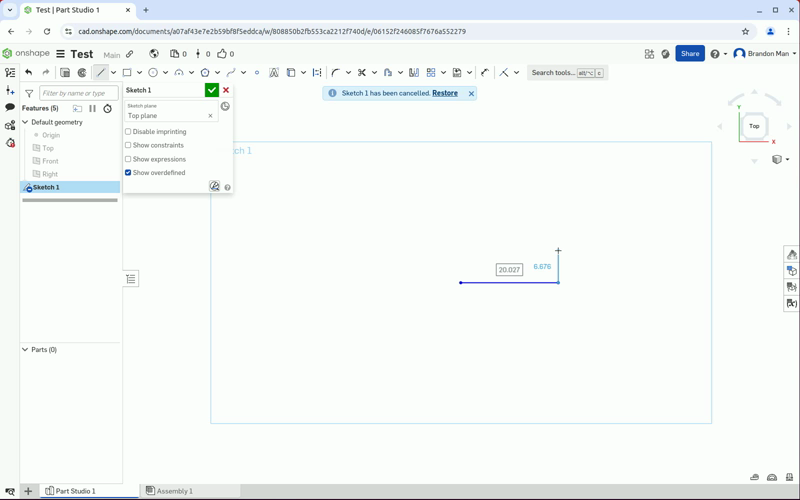
key_up(shift)
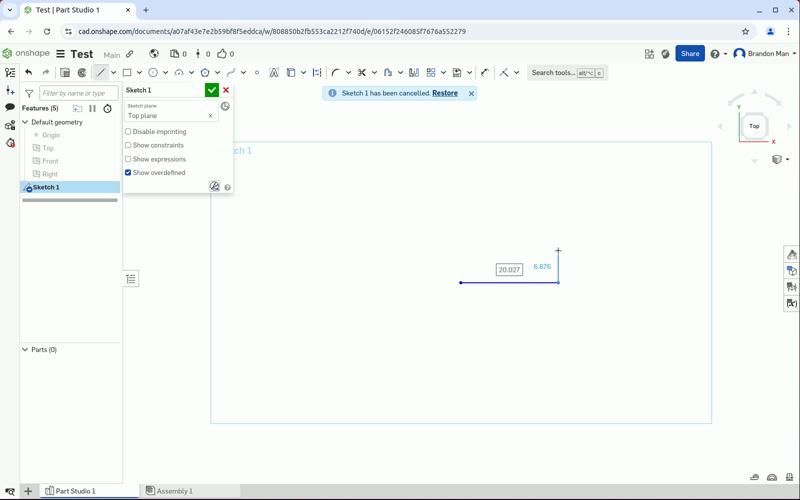
key_down(shift)
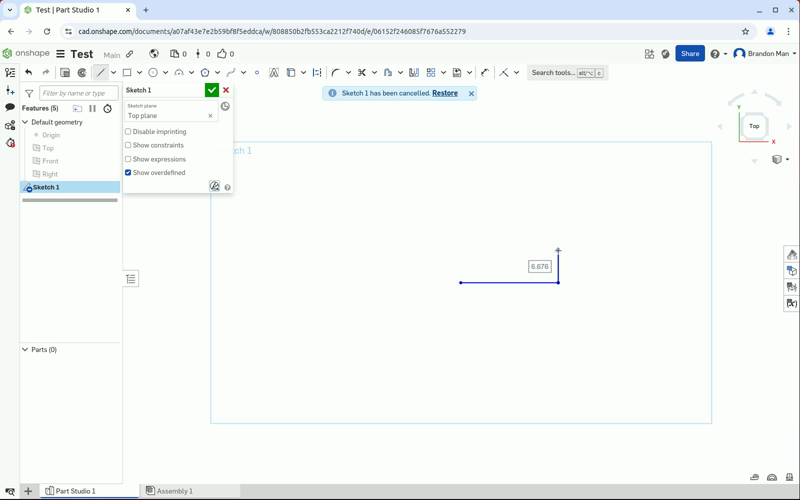
mouse_move(460, 250)
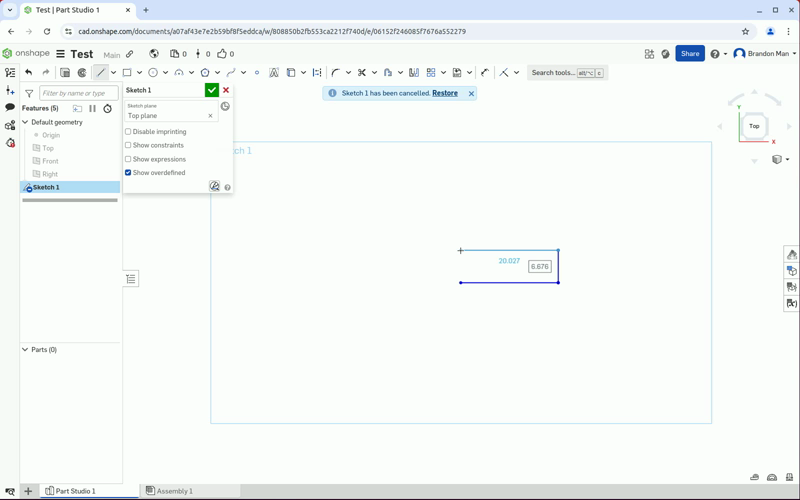
click(460, 250)
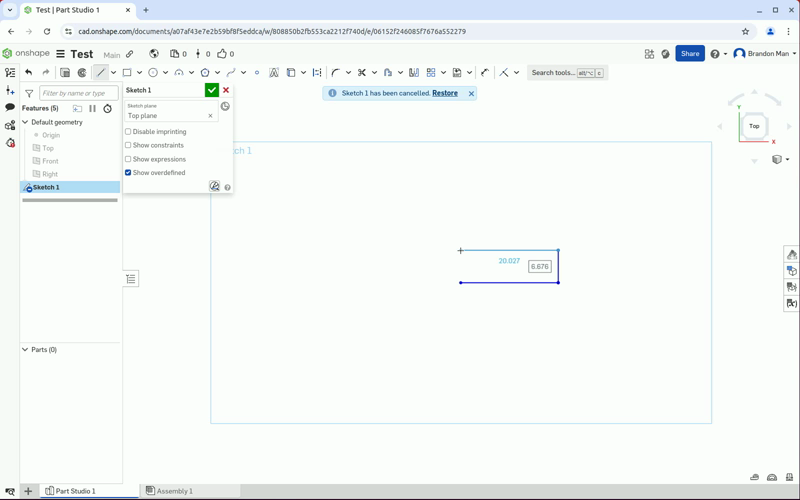
key_up(shift)
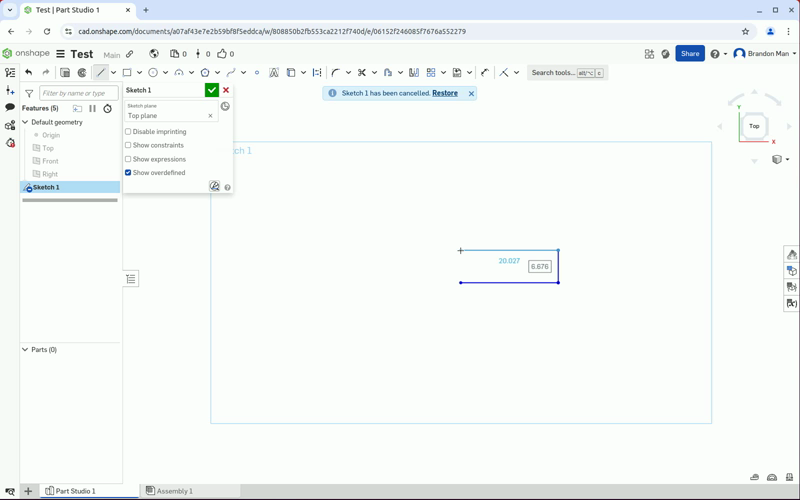
mouse_move(490, 250)
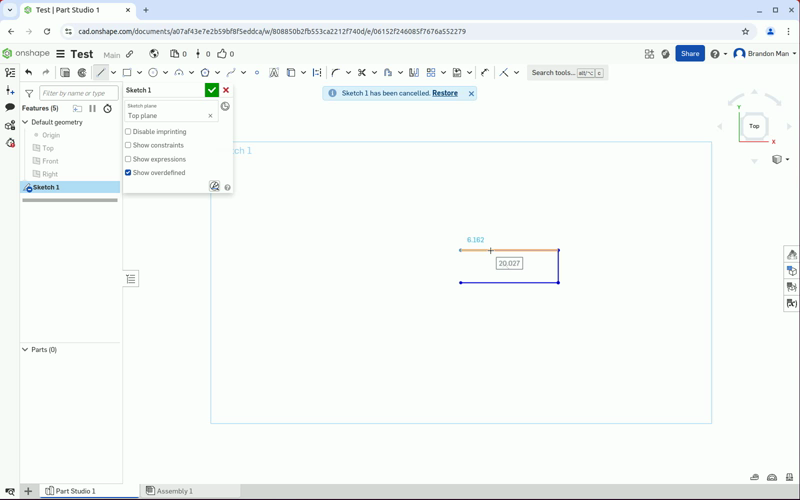
key_down(shift)
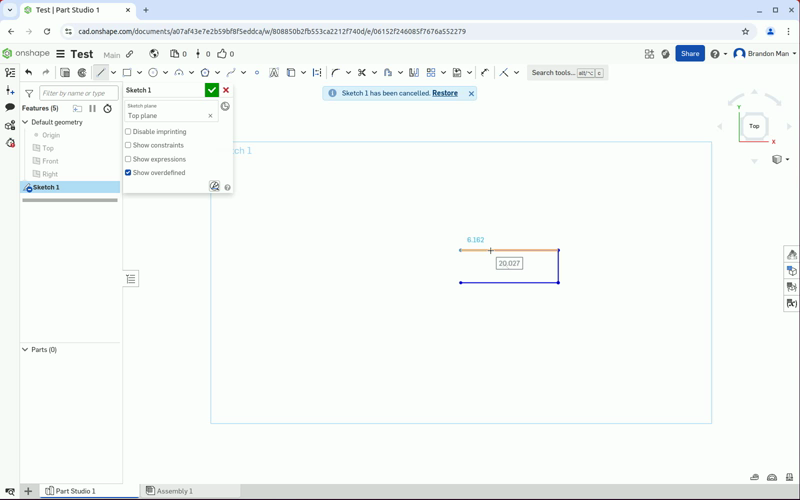
mouse_move(460, 282)
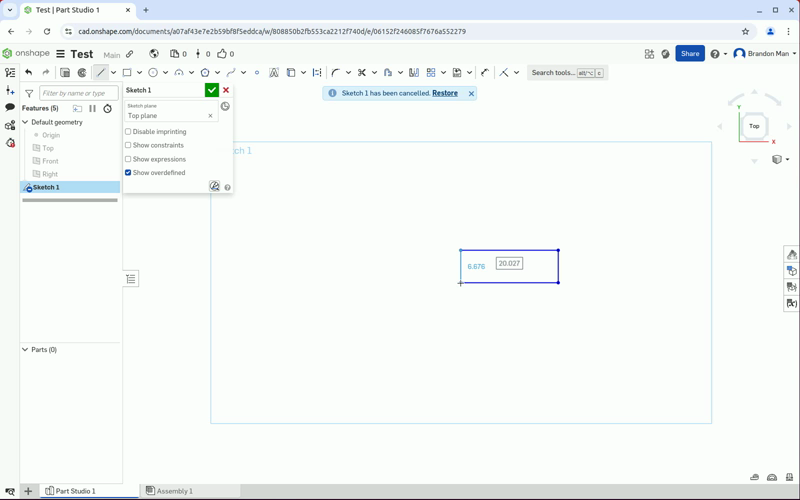
key_up(shift)
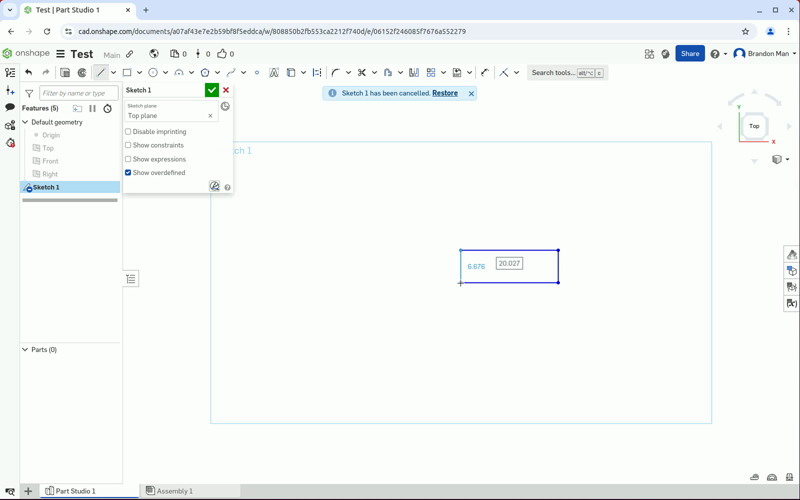
click(460, 282)
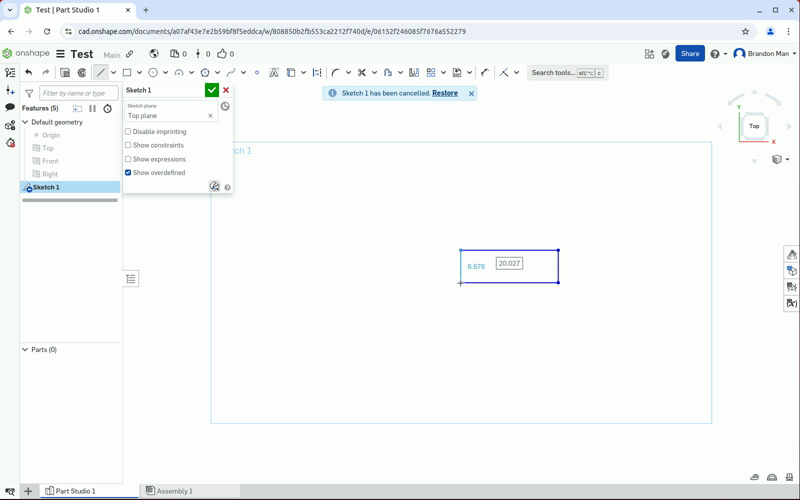
key(esc)
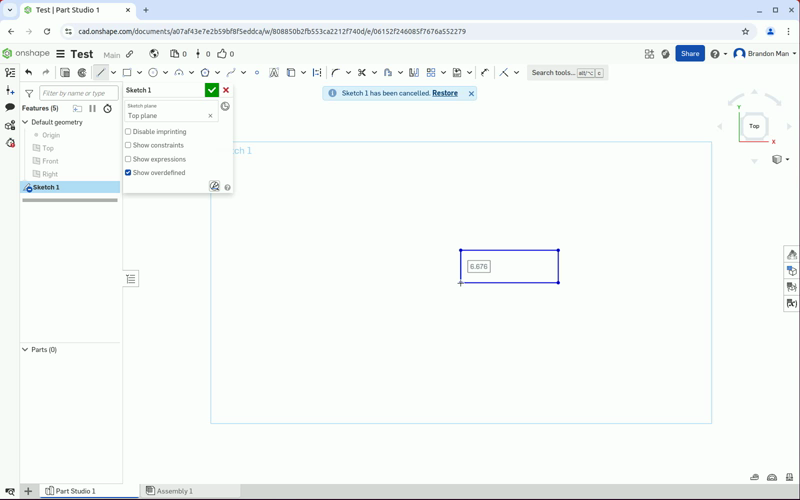
mouse_move(511, 263)
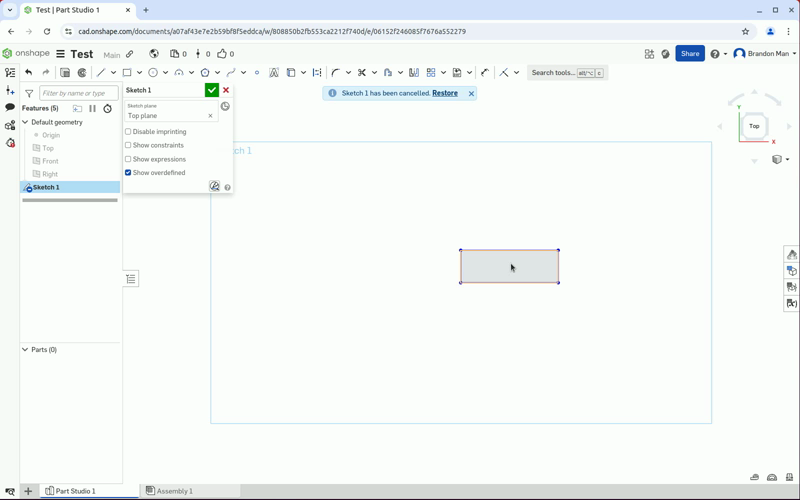
click(511, 263)
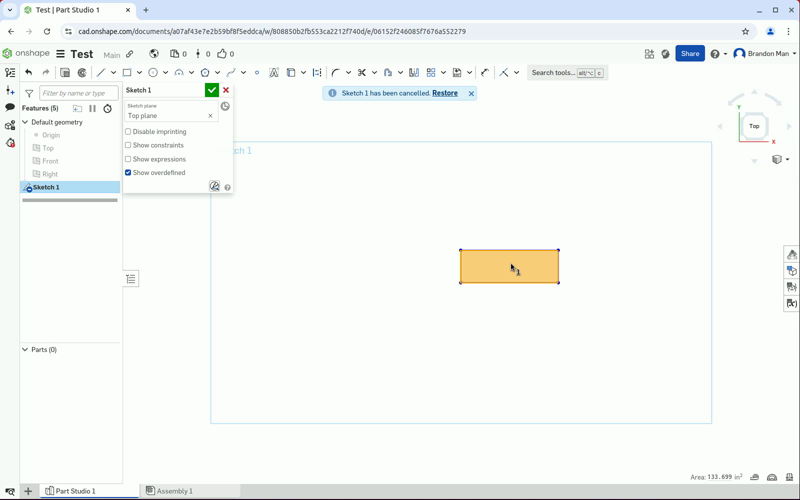
mouse_move(73, 352)
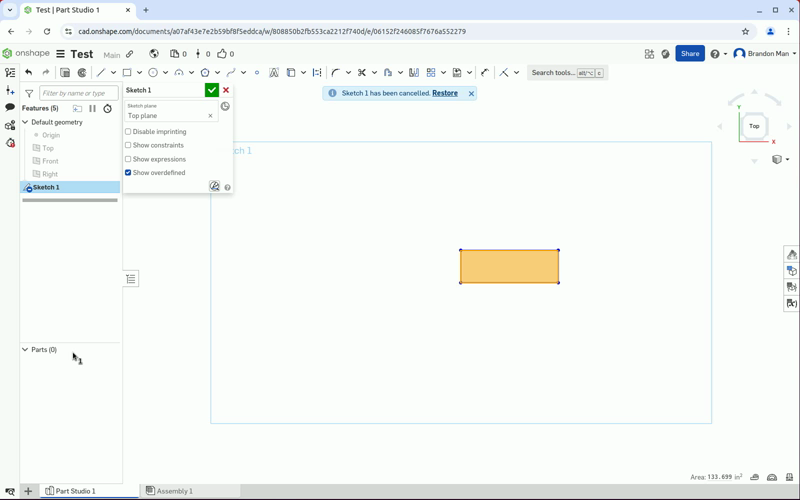
key(shift+y)
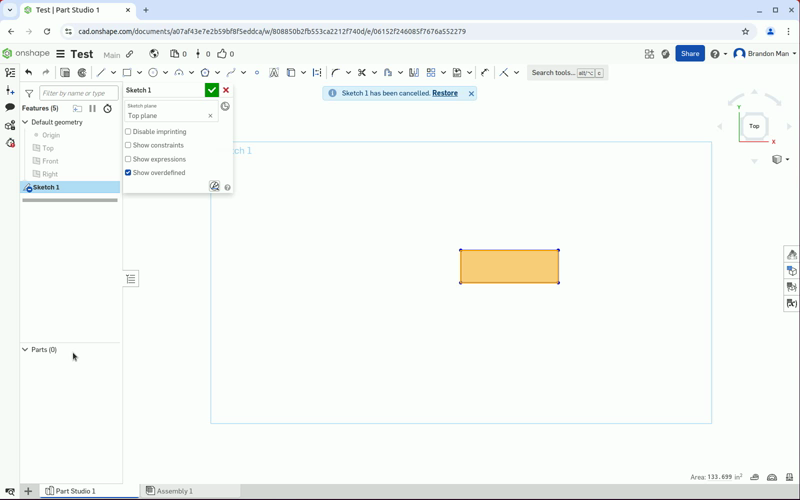
key(shift+e)
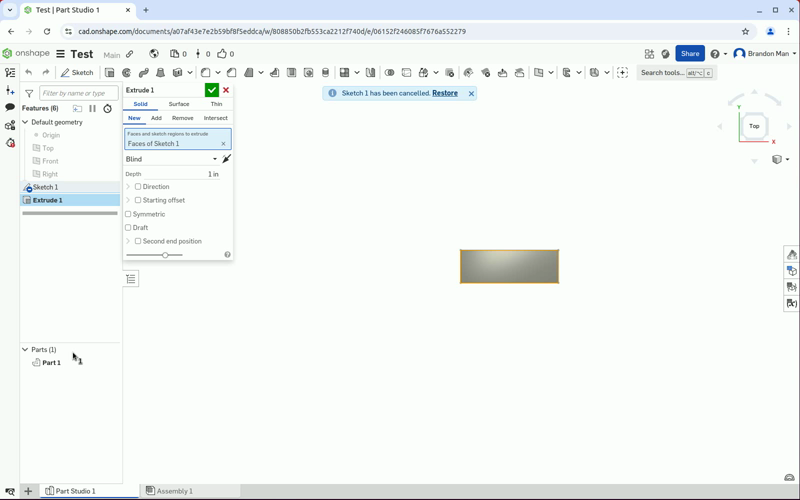
mouse_move(143, 106)
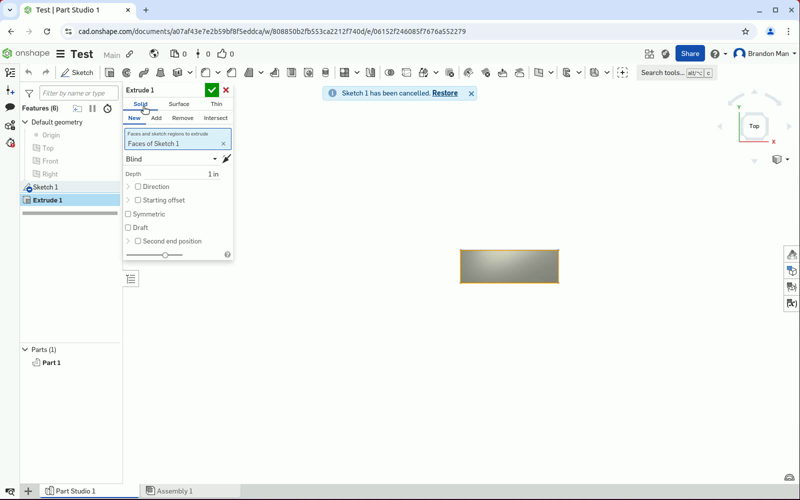
click(143, 106)
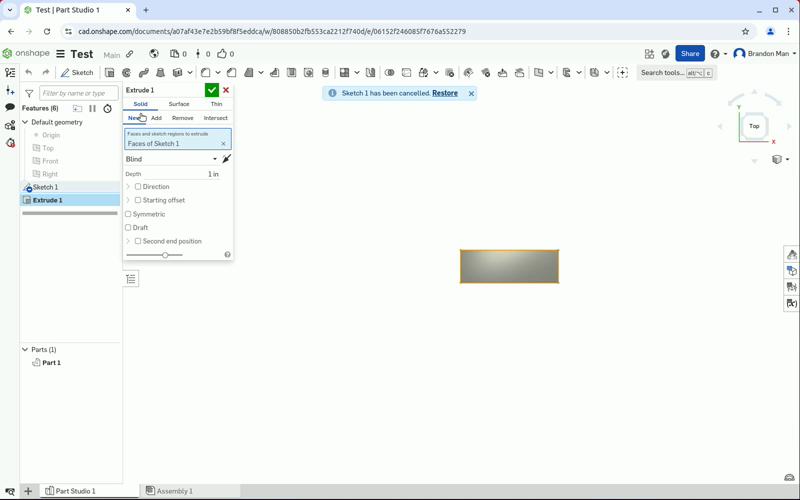
mouse_move(137, 120)
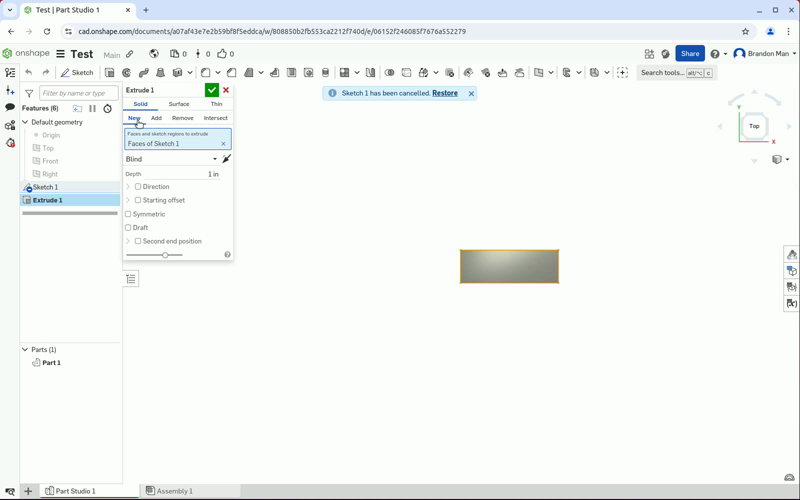
click(137, 120)
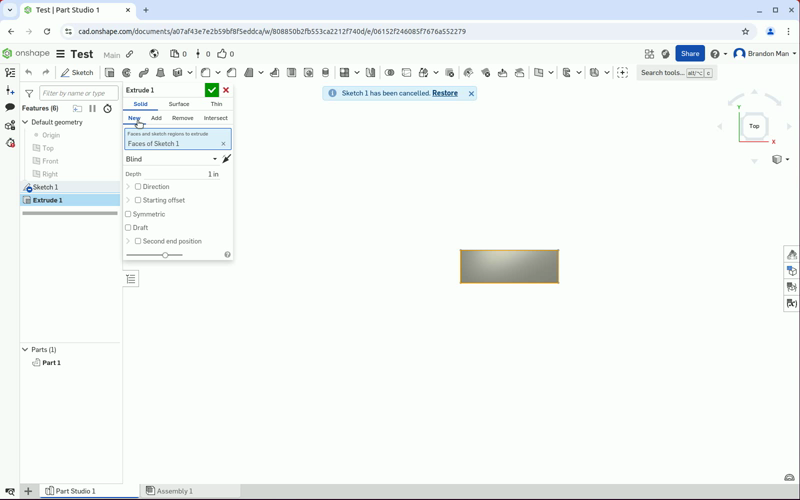
key(tab, 4)
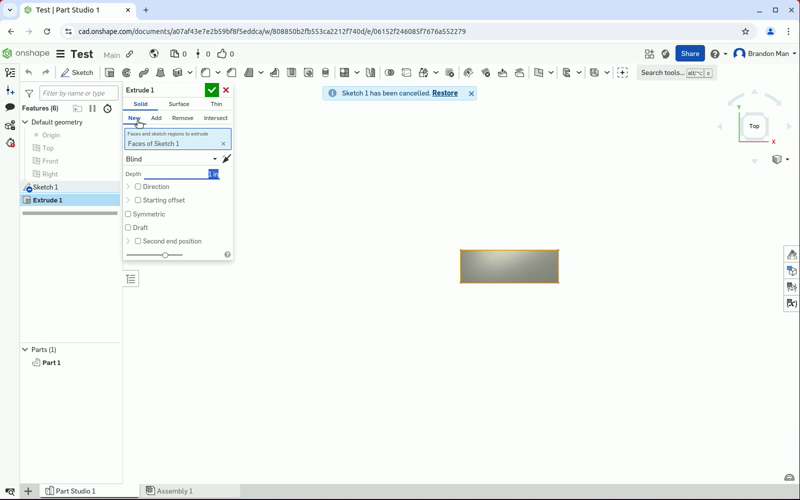
text(5.055)
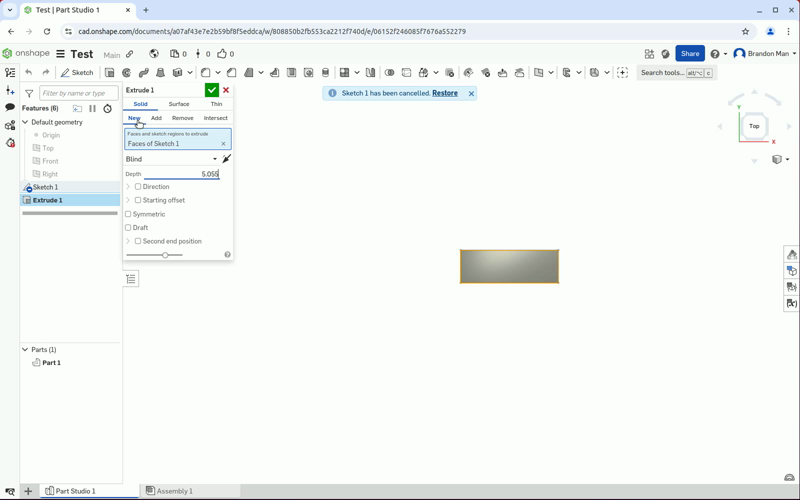
key(enter)
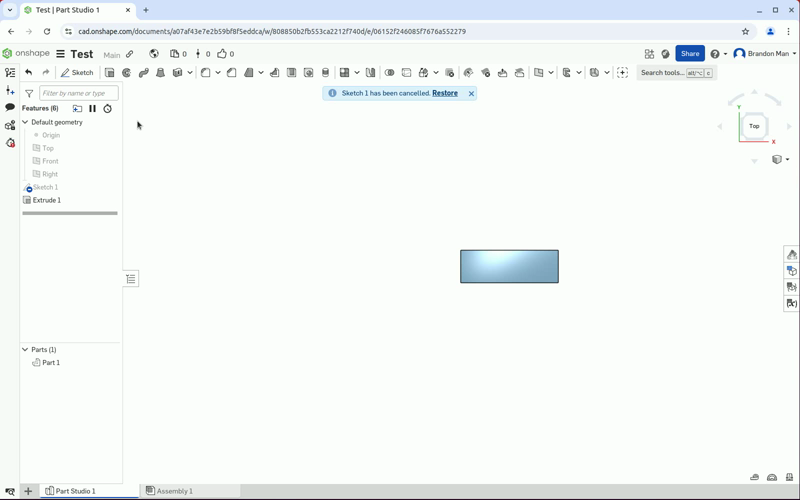
key(shift+h)
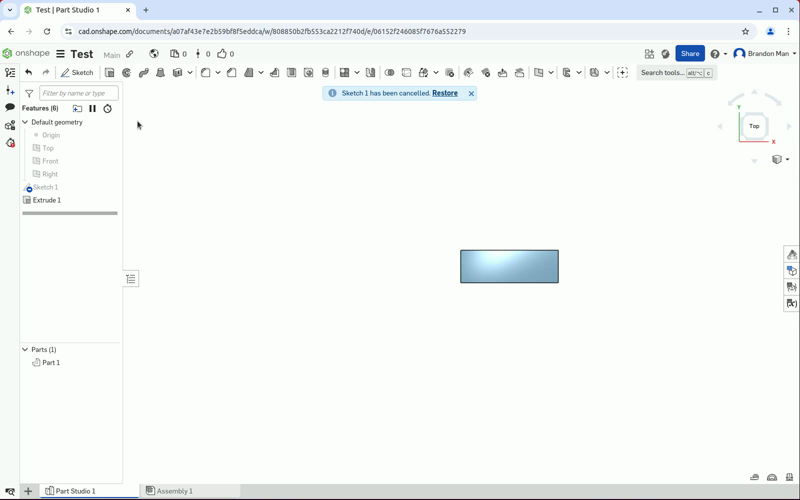
key(shift+h)
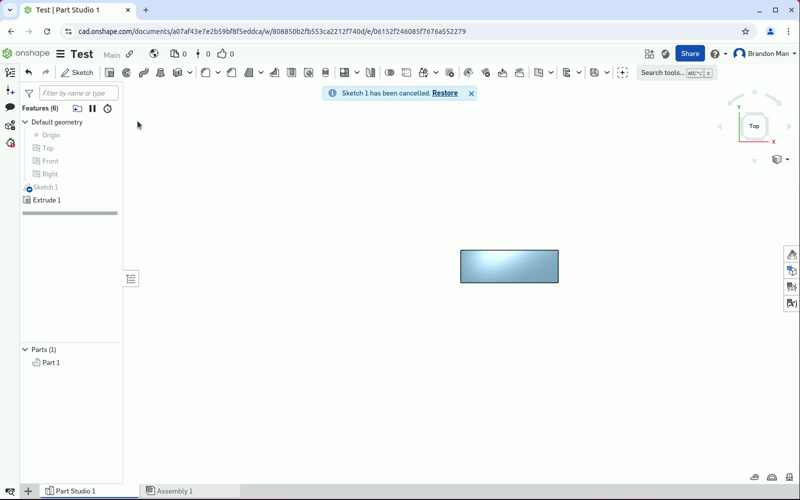
mouse_move(73, 189)
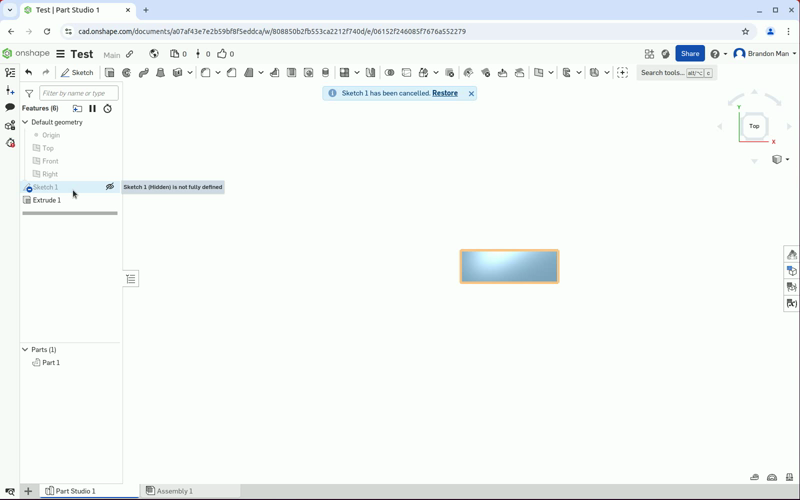
click(73, 189)
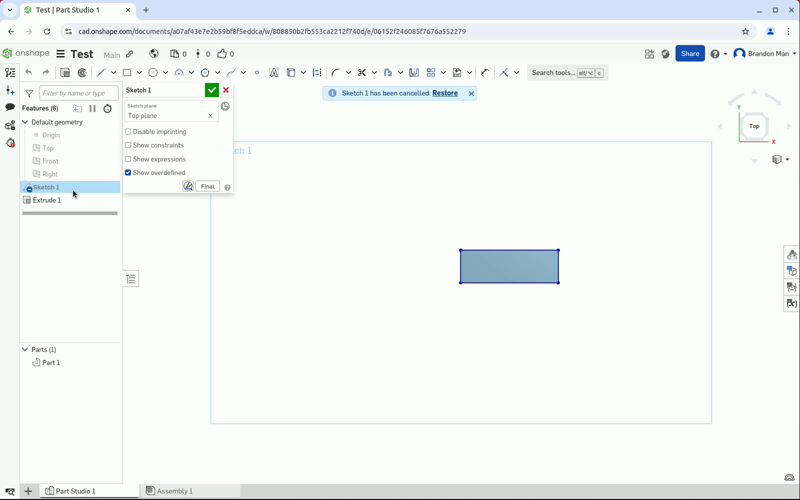
mouse_move(229, 92)
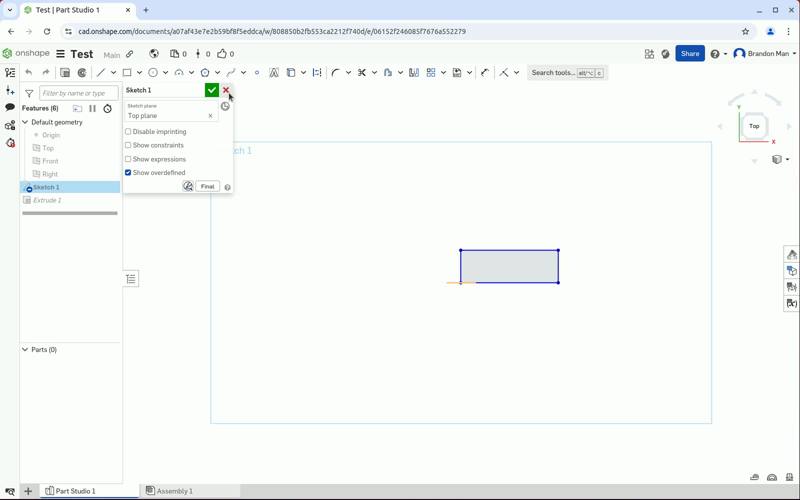
click(229, 92)
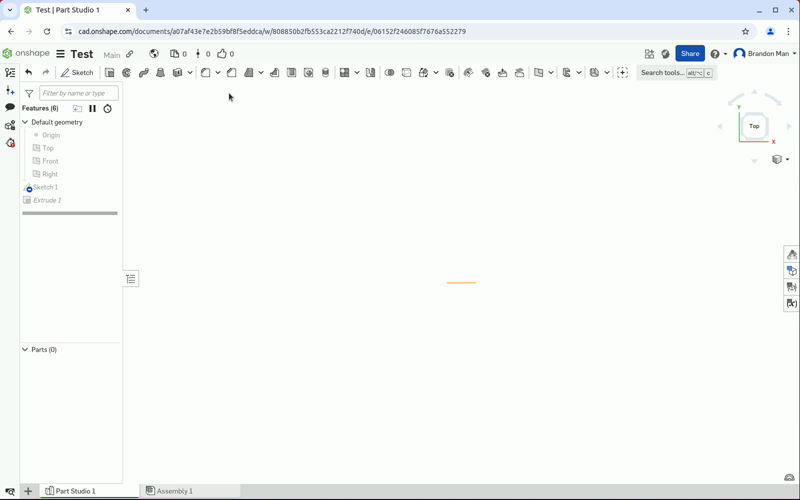
mouse_move(73, 352)
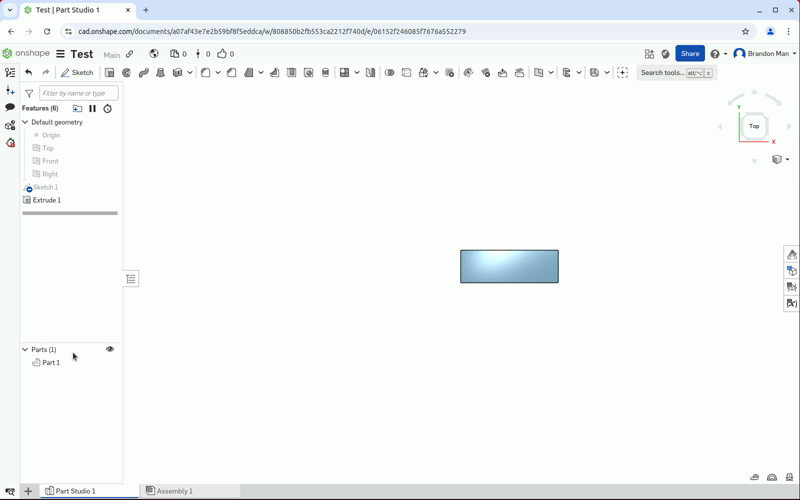
key(y)
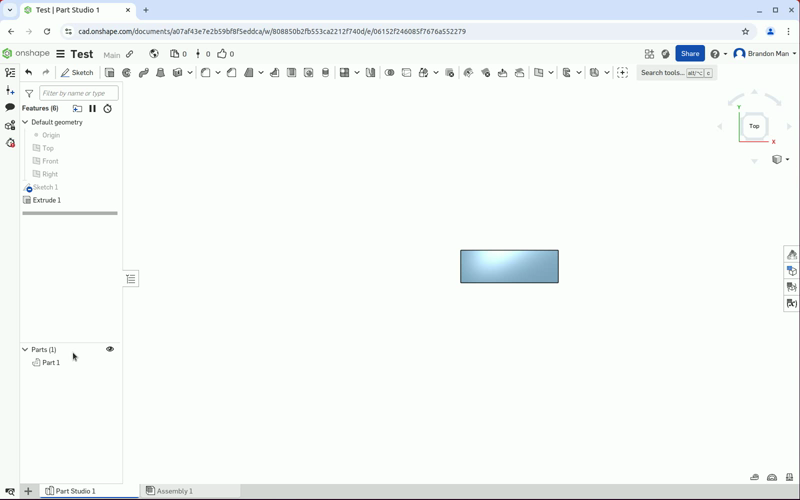
key(shift+p)
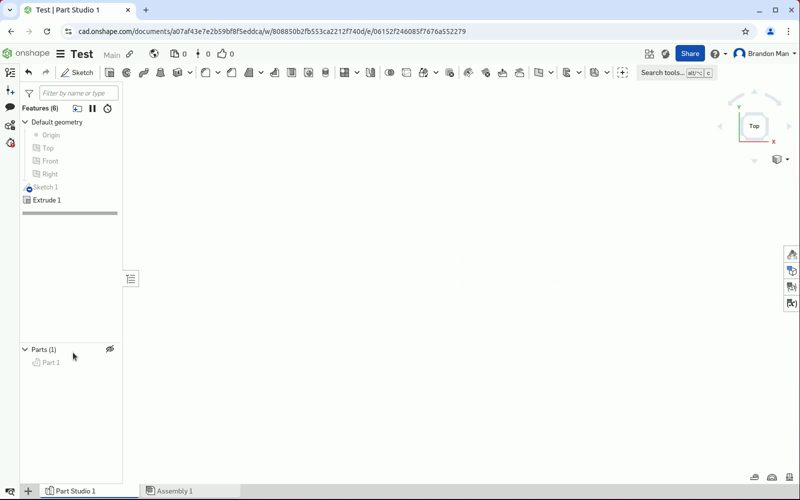
key(space)
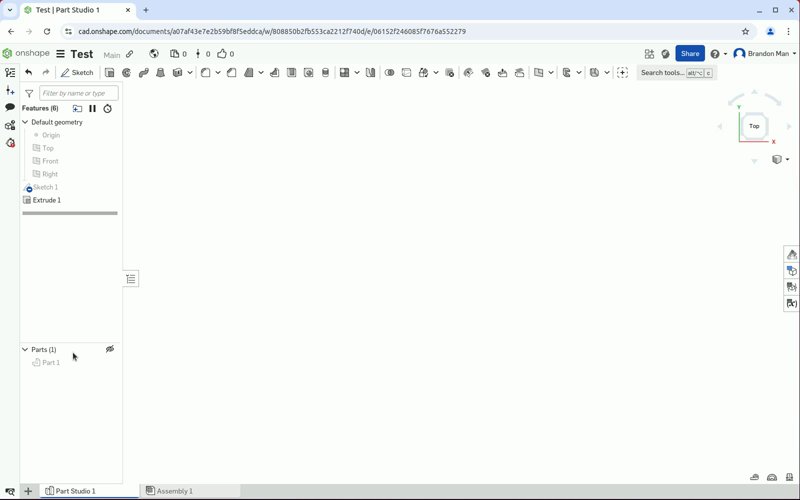
key_down(shift)
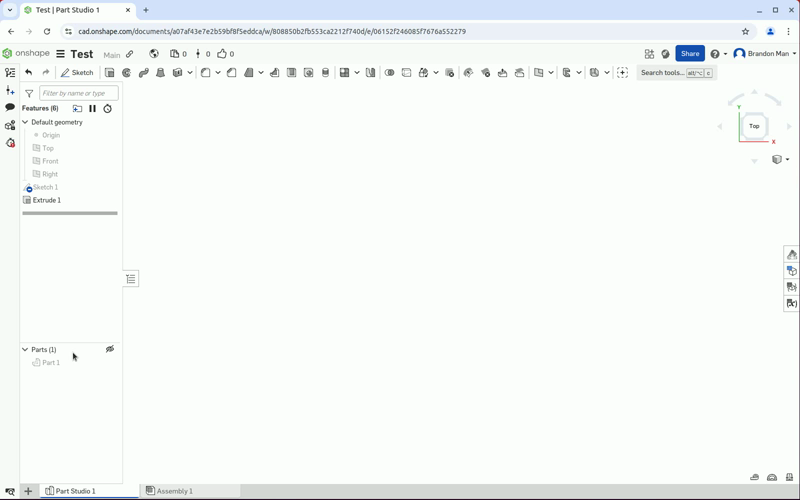
key(up)
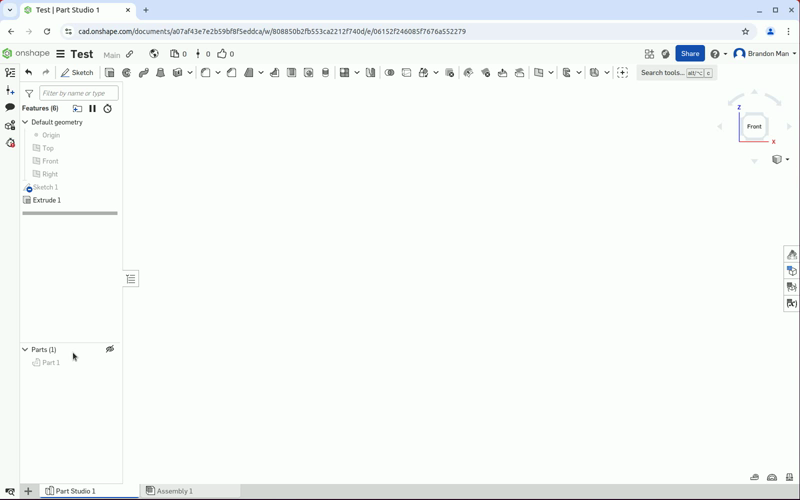
key_up(shift)
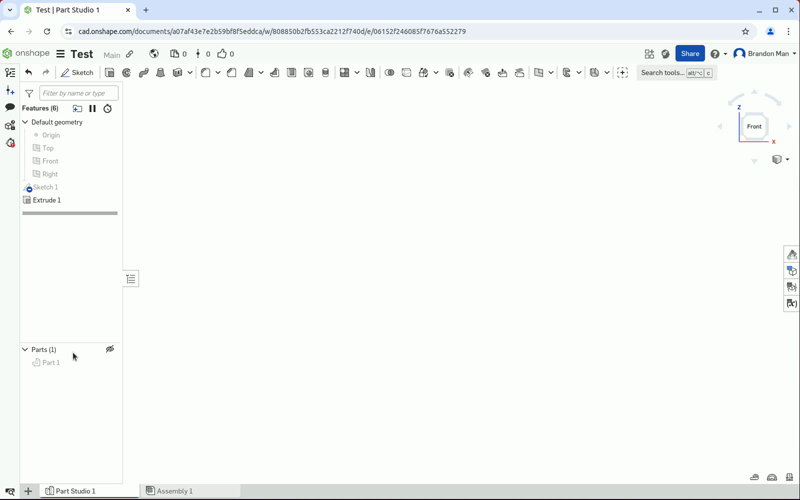
key(space)
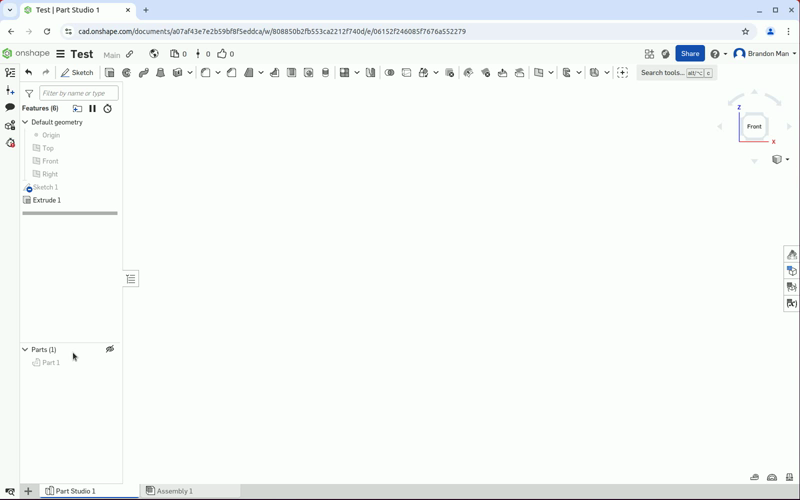
key_down(shift)
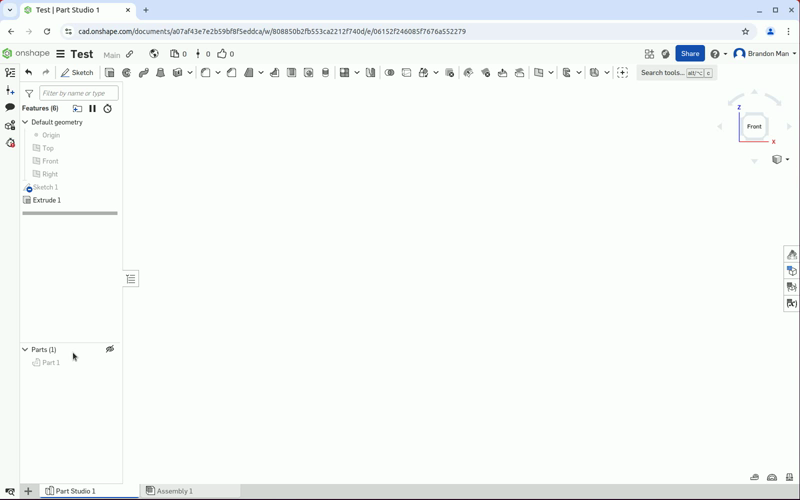
key(left)
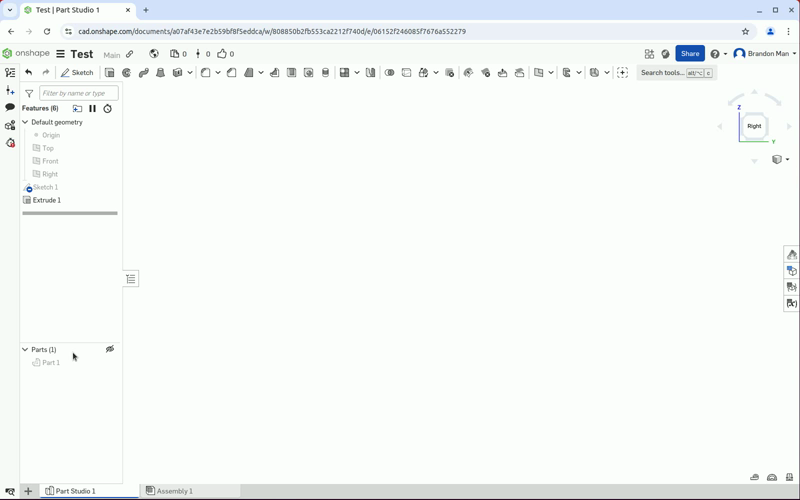
key_up(shift)
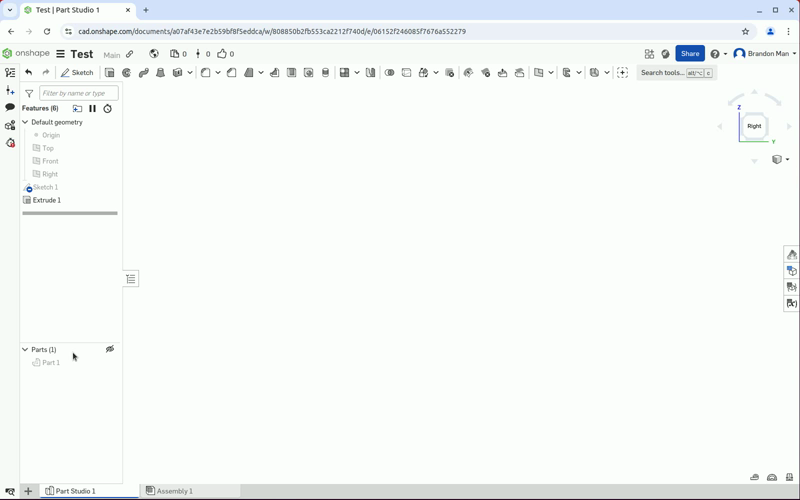
mouse_move(73, 352)
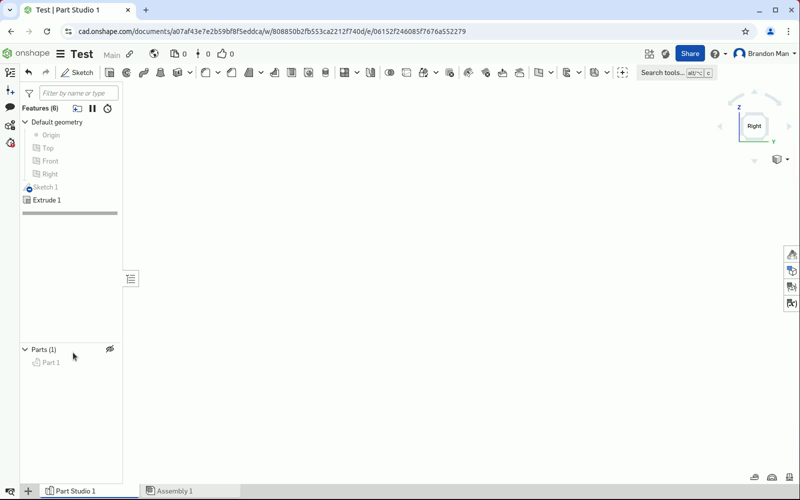
key(shift+y)
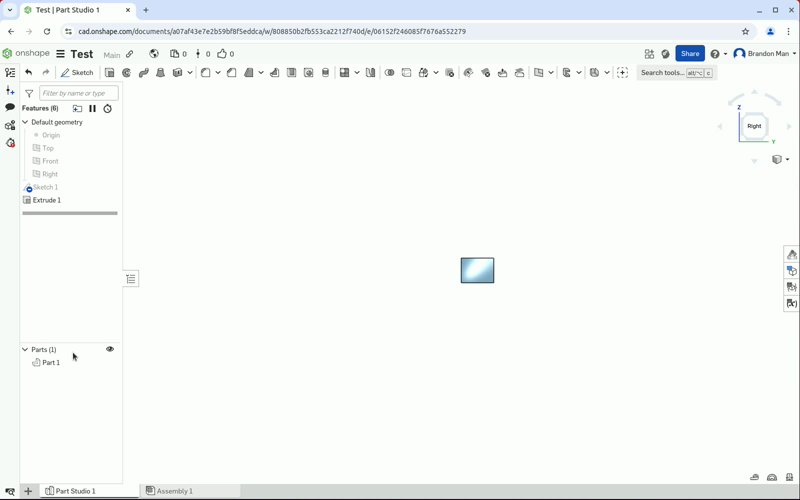
mouse_move(541, 75)
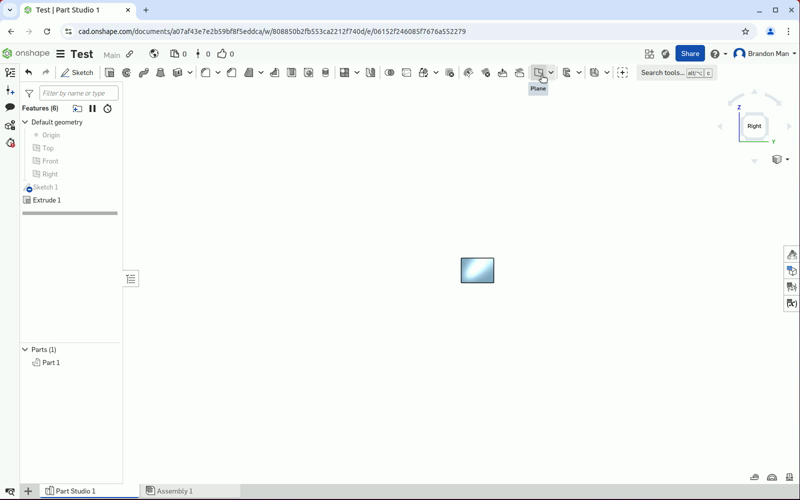
click(541, 75)
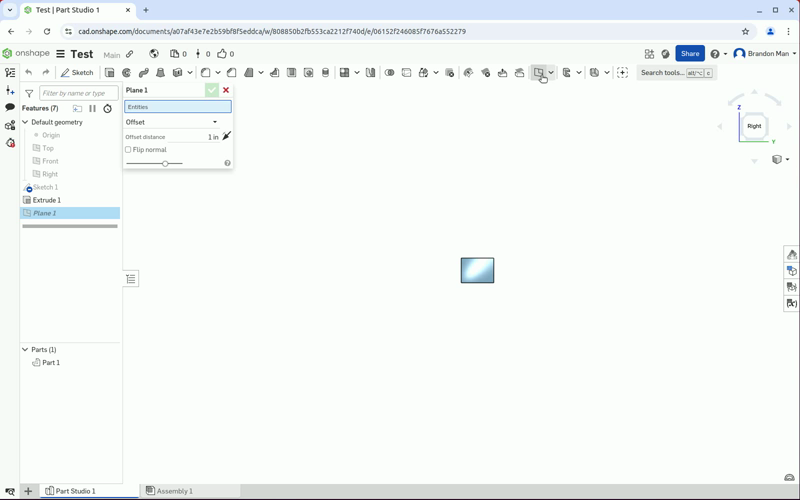
mouse_move(73, 176)
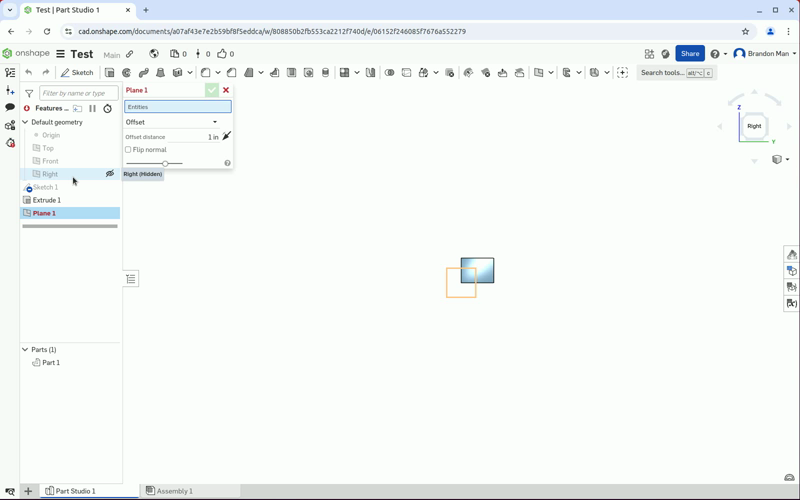
click(73, 176)
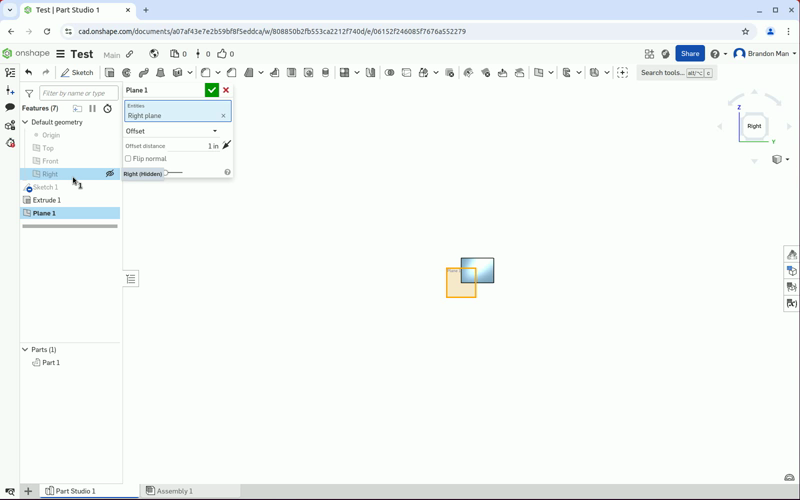
key(tab, 2)
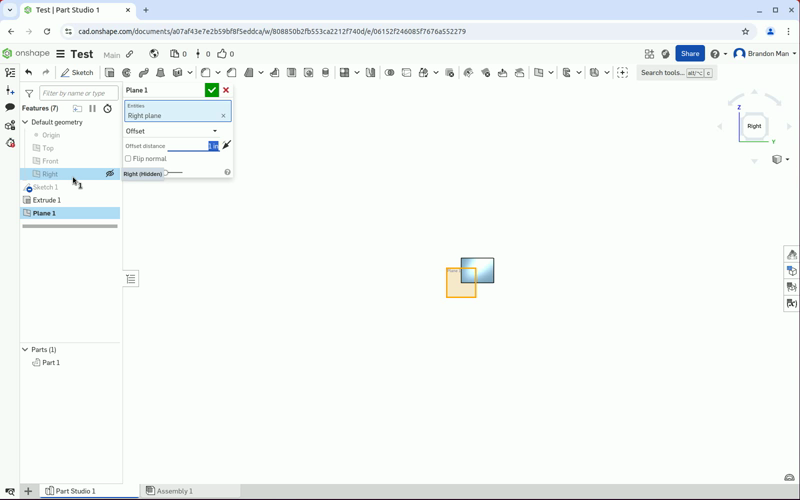
text(19.966)
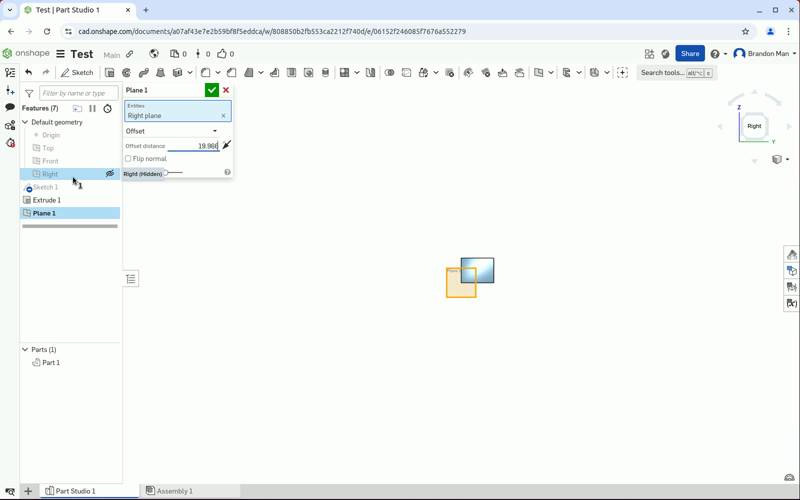
key(enter, 2)
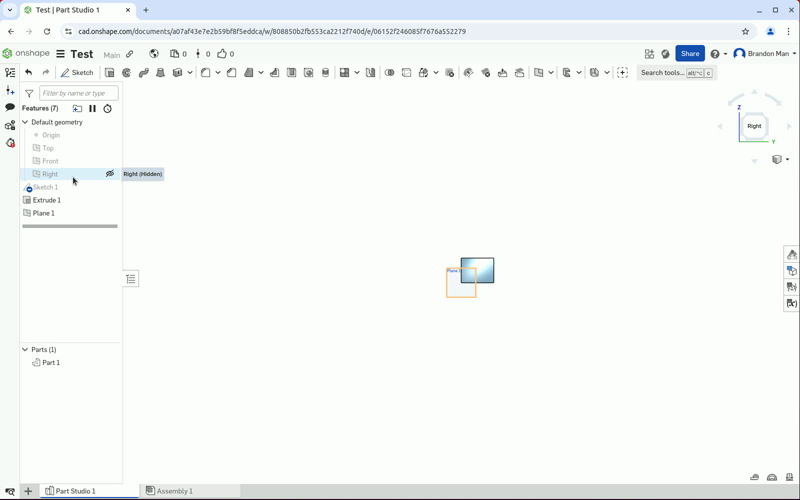
key(shift+s)
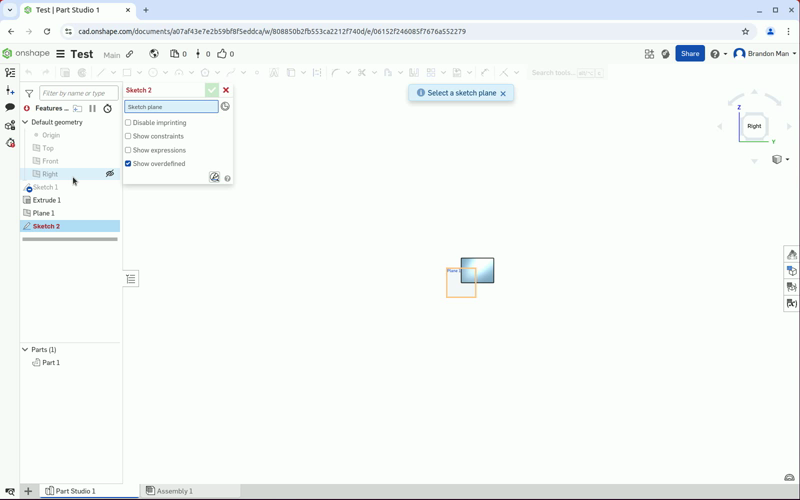
mouse_move(73, 215)
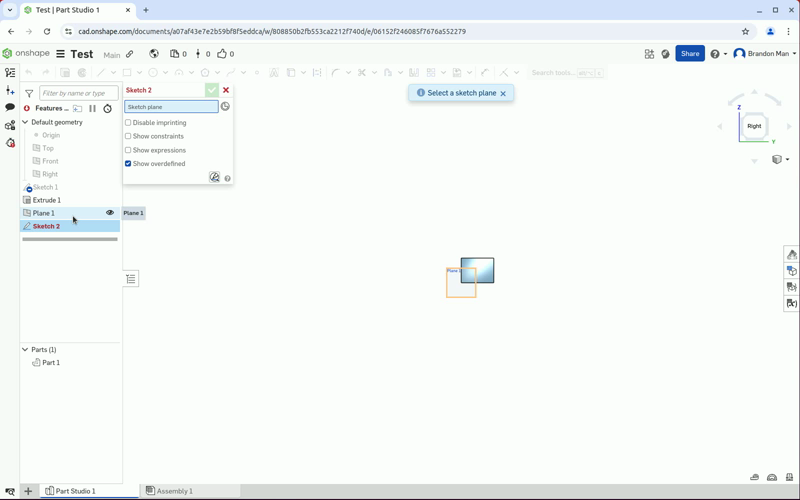
click(73, 215)
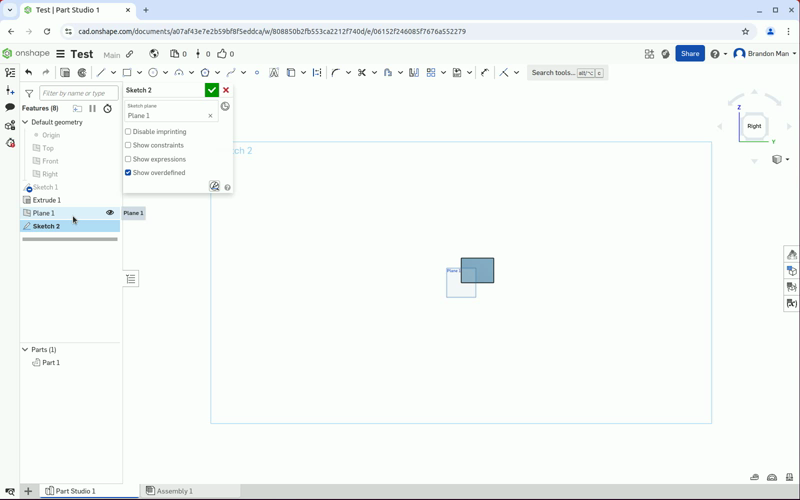
mouse_move(73, 352)
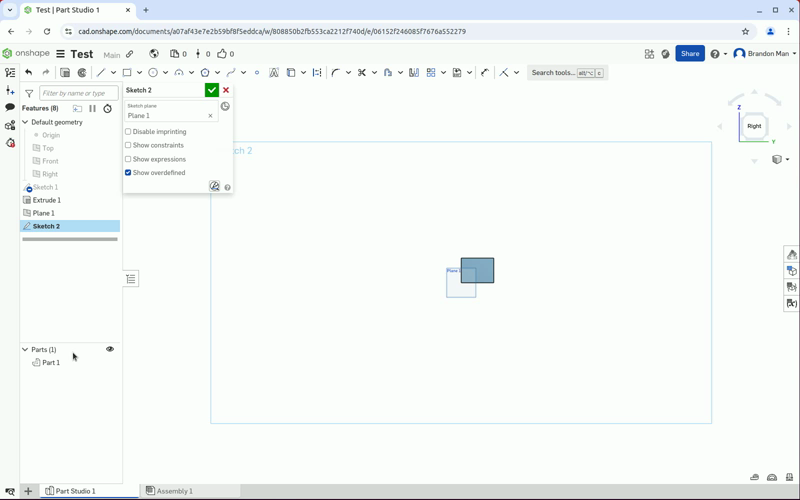
key(y)
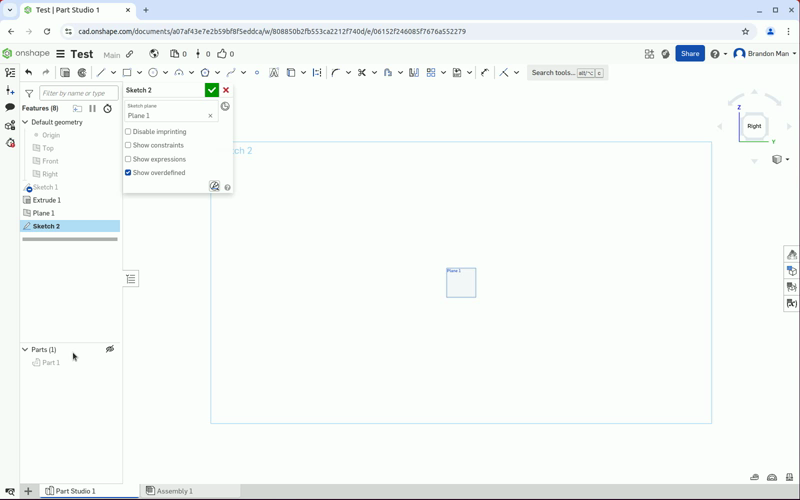
key(c)
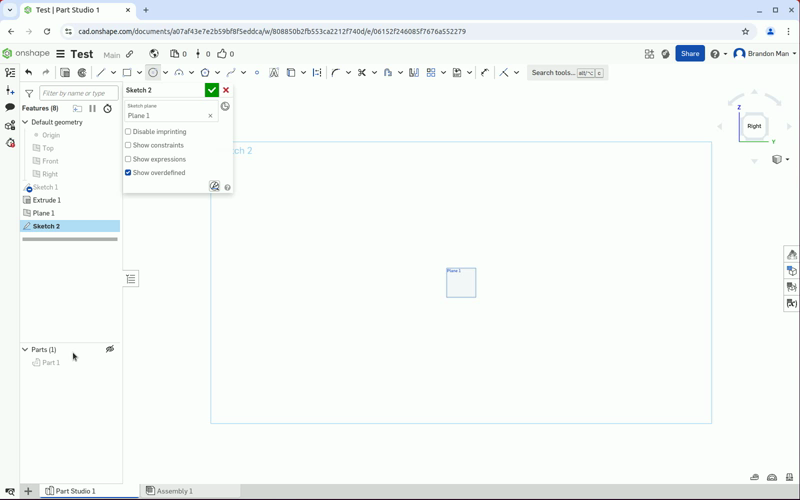
key_down(shift)
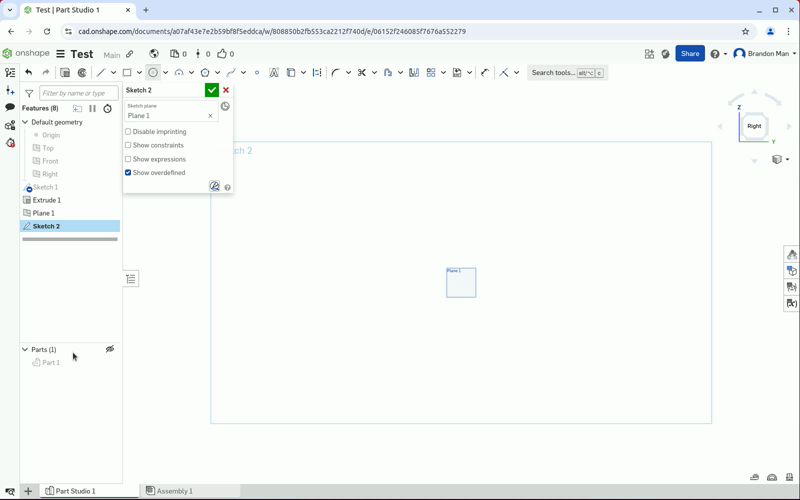
mouse_move(477, 238)
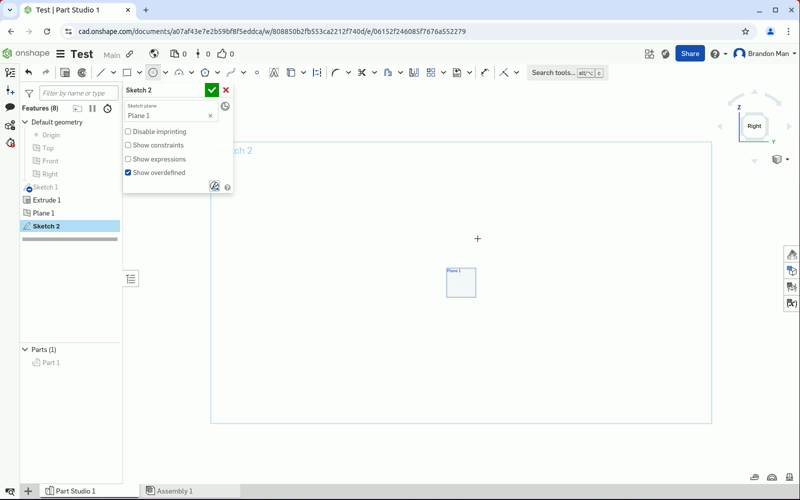
click(477, 238)
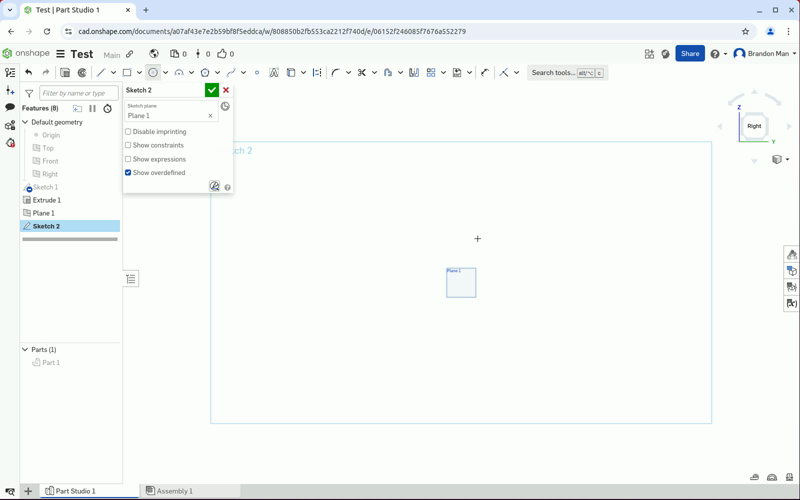
key_up(shift)
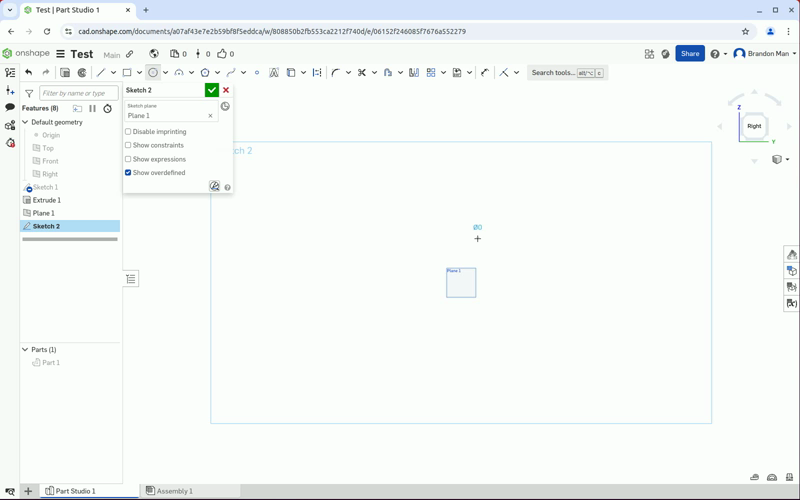
mouse_move(498, 238)
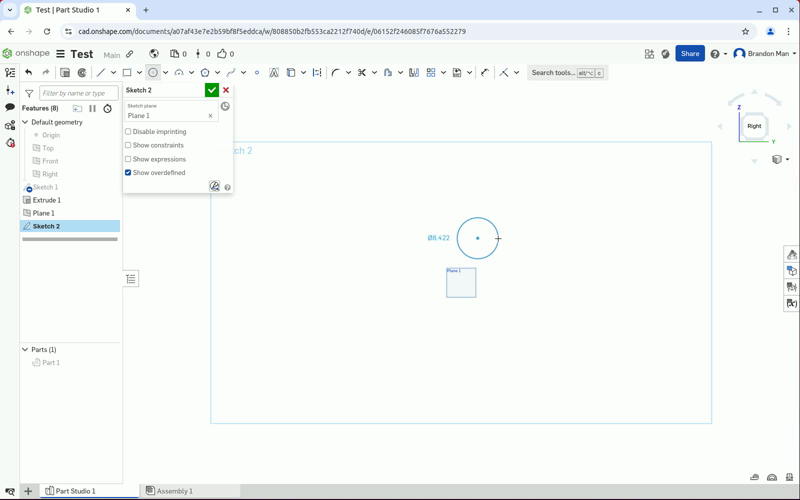
click(498, 238)
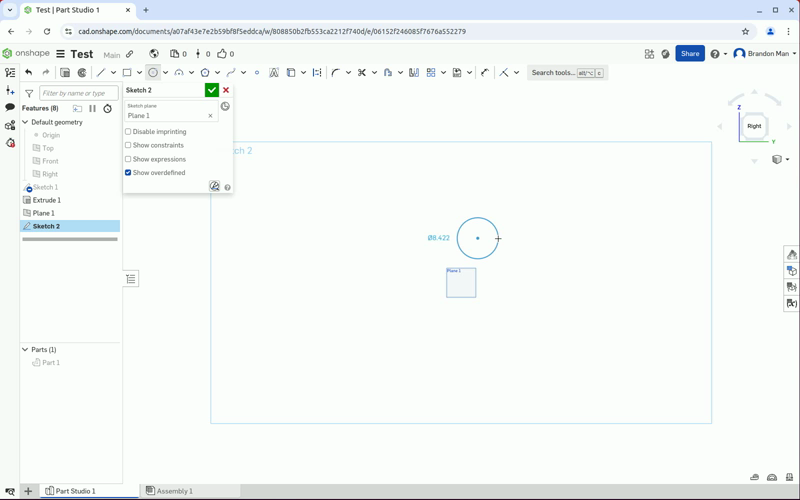
key(esc)
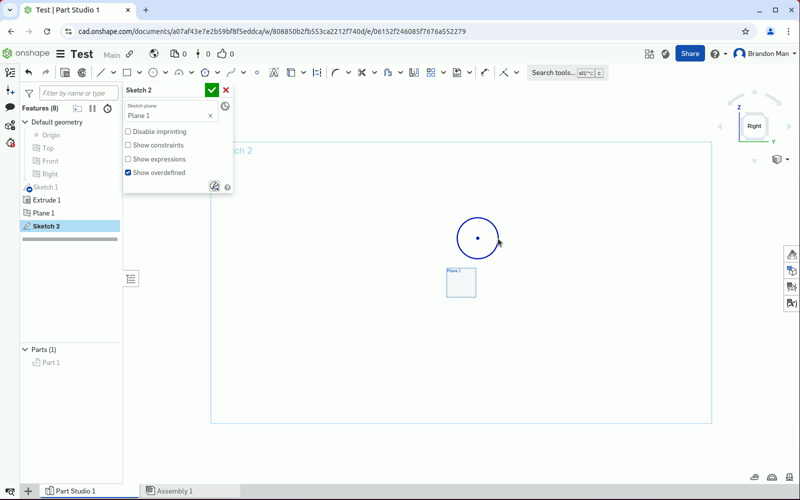
mouse_move(482, 252)
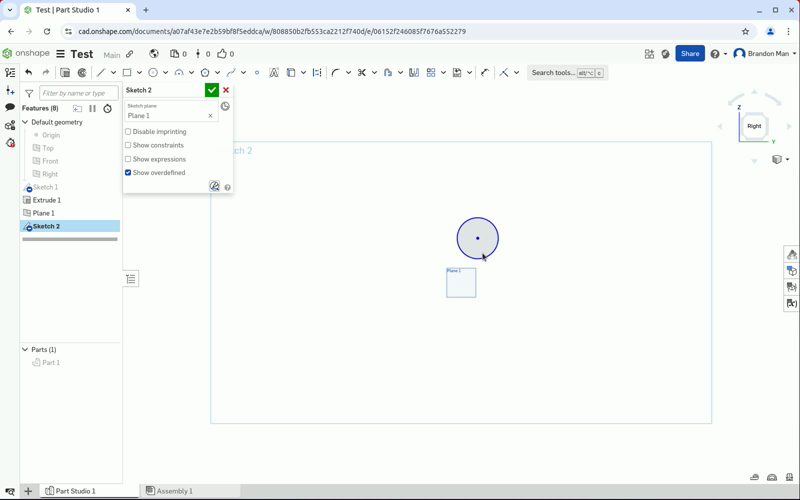
scroll(6)
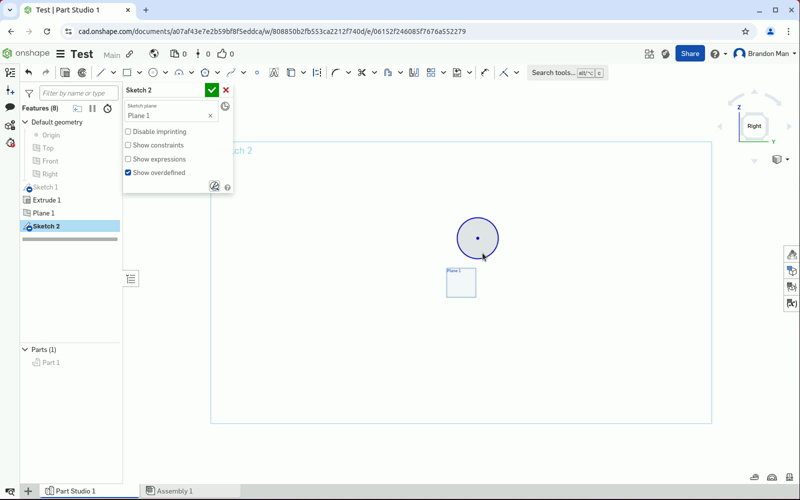
scroll(6)
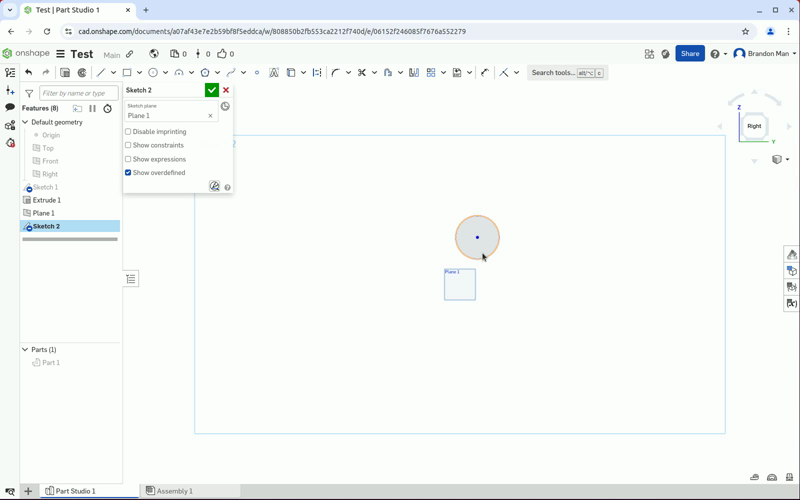
scroll(6)
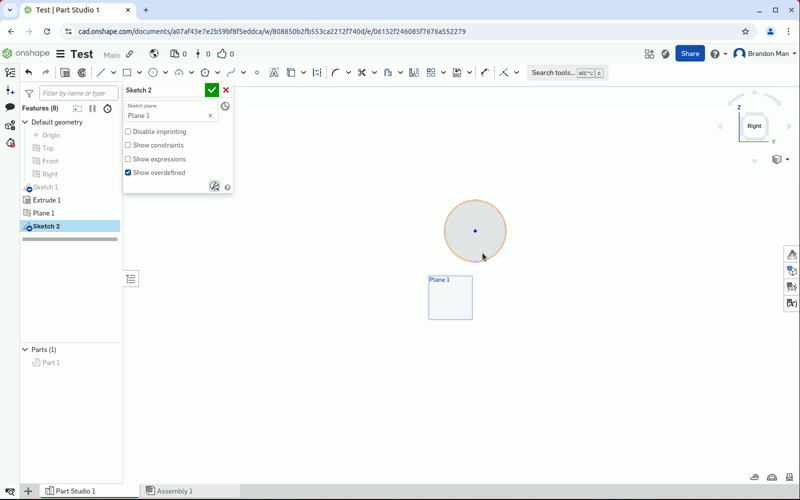
scroll(6)
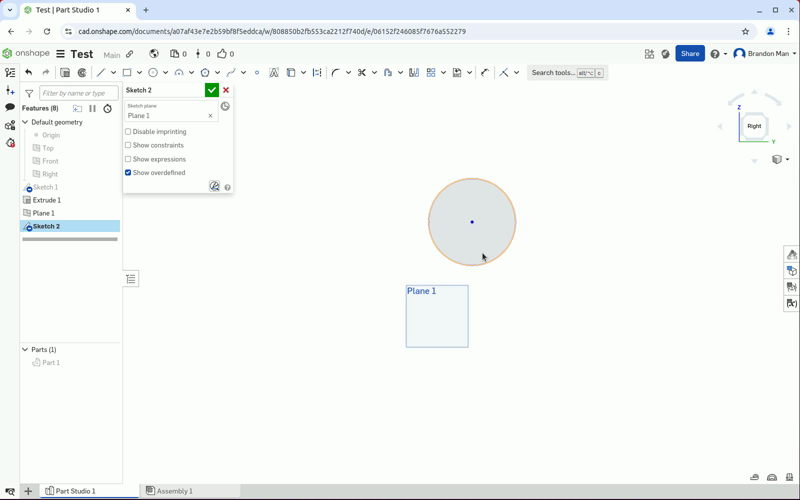
scroll(6)
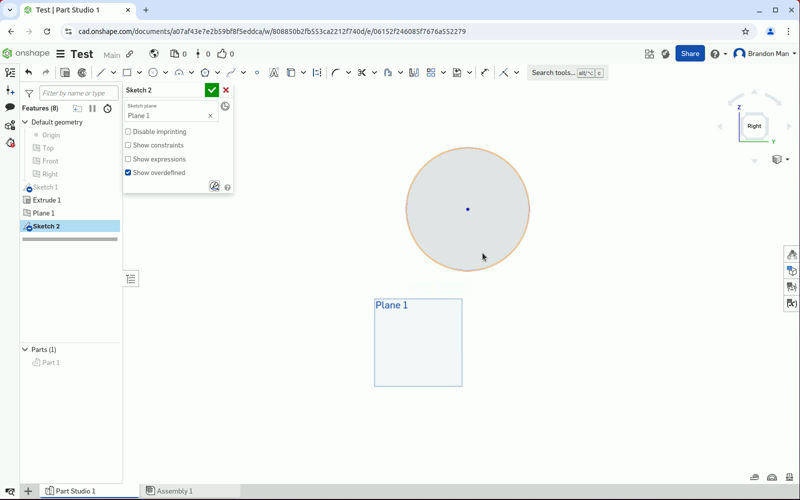
scroll(6)
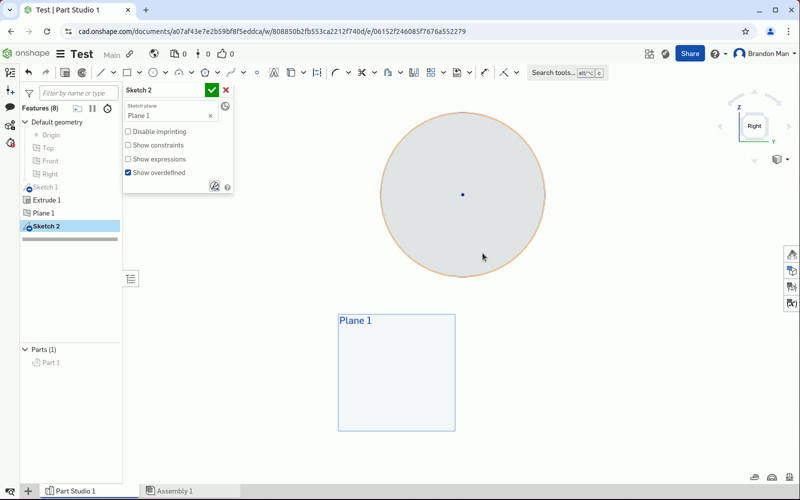
scroll(6)
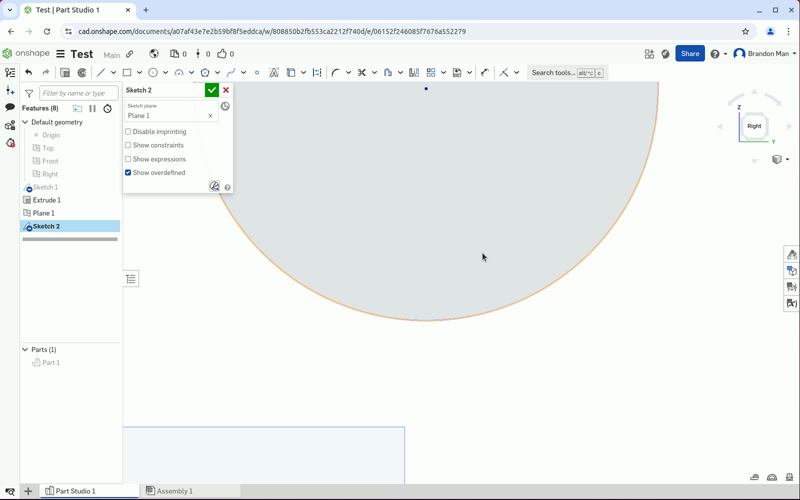
click(482, 252)
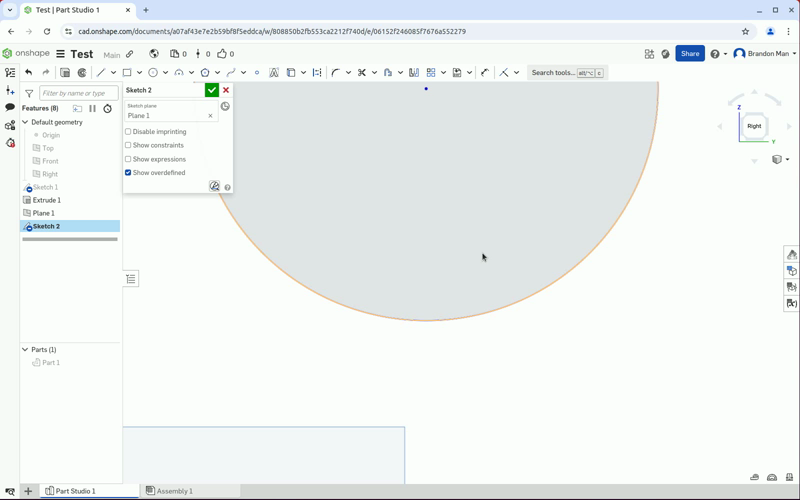
scroll(-6)
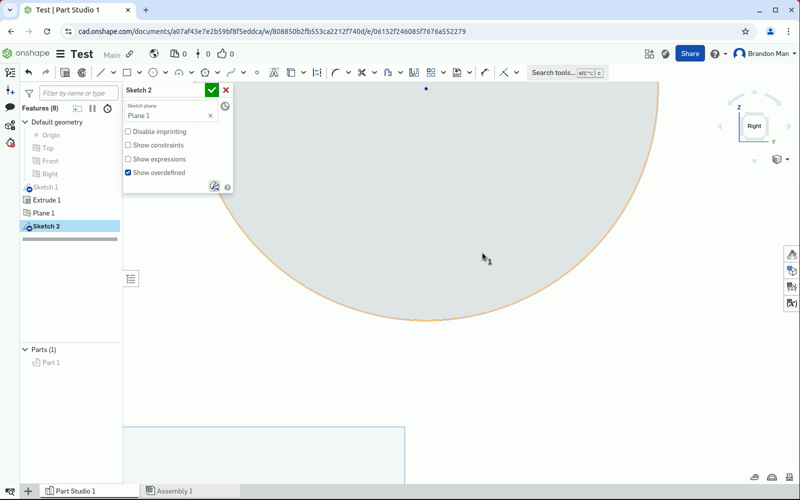
scroll(-6)
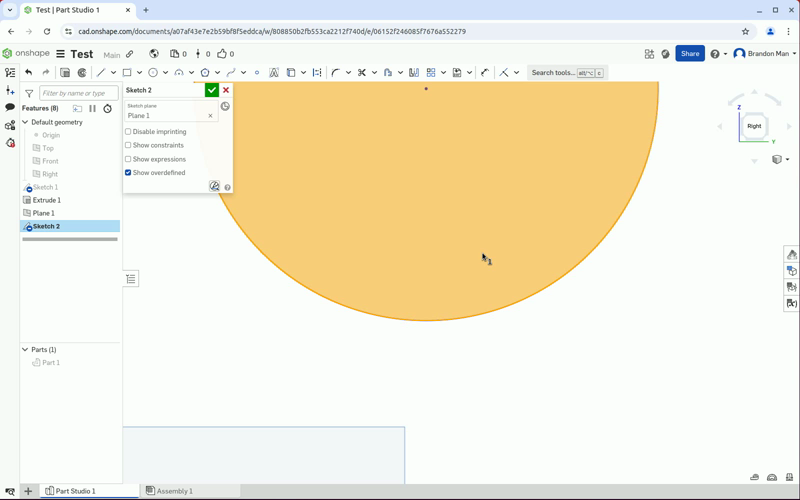
scroll(-6)
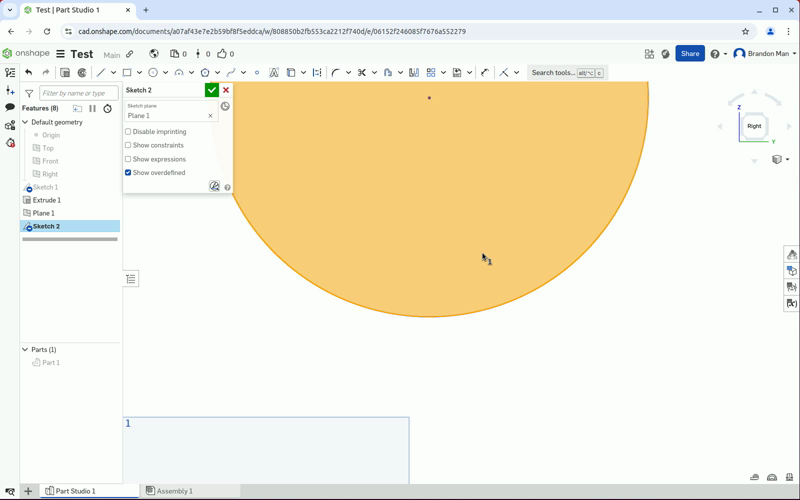
scroll(-6)
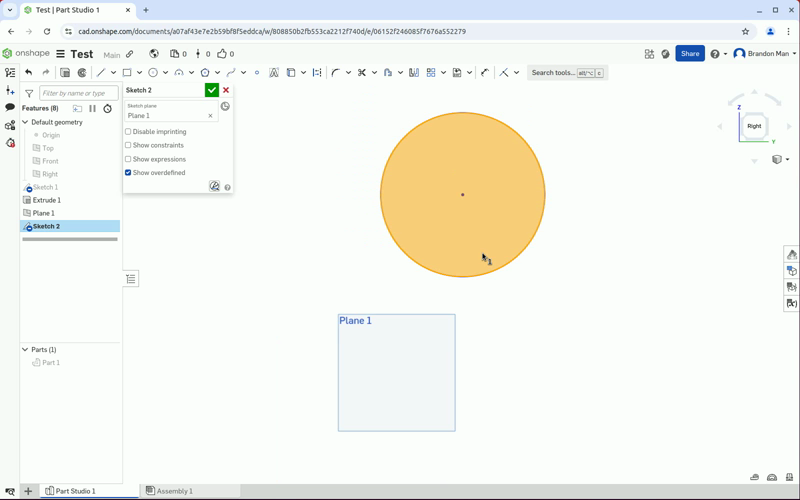
scroll(-6)
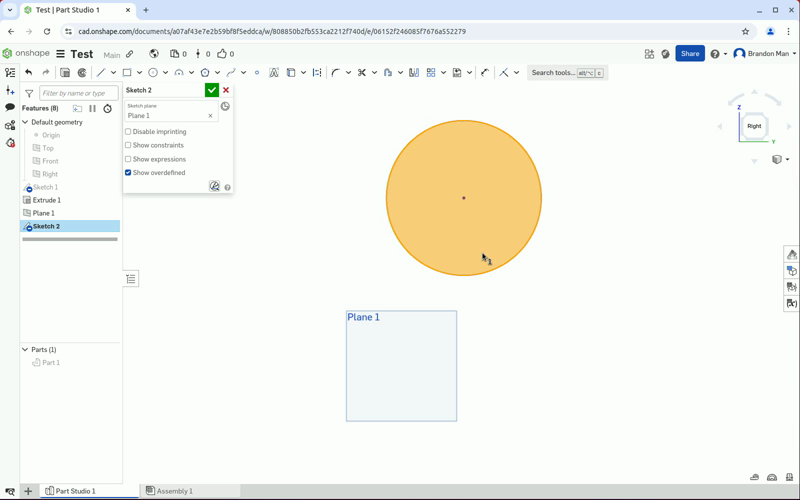
scroll(-6)
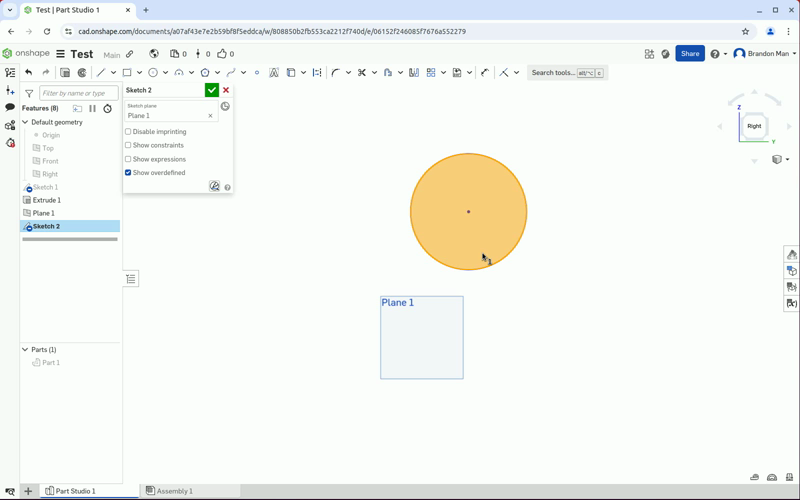
scroll(-6)
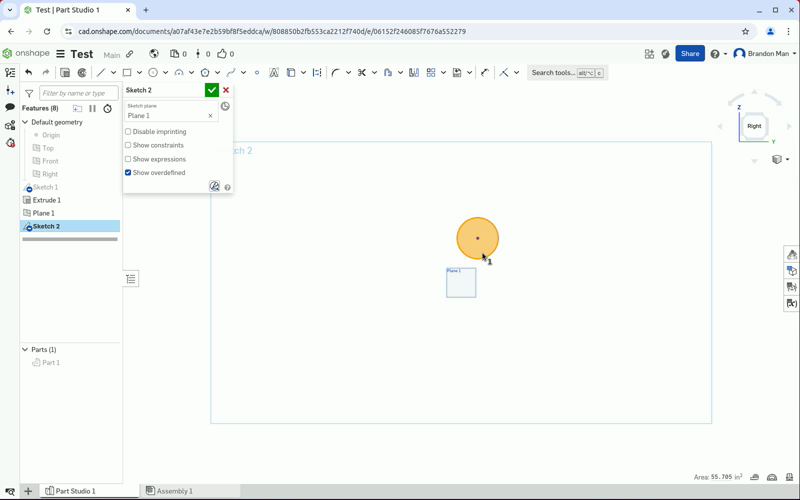
mouse_move(73, 352)
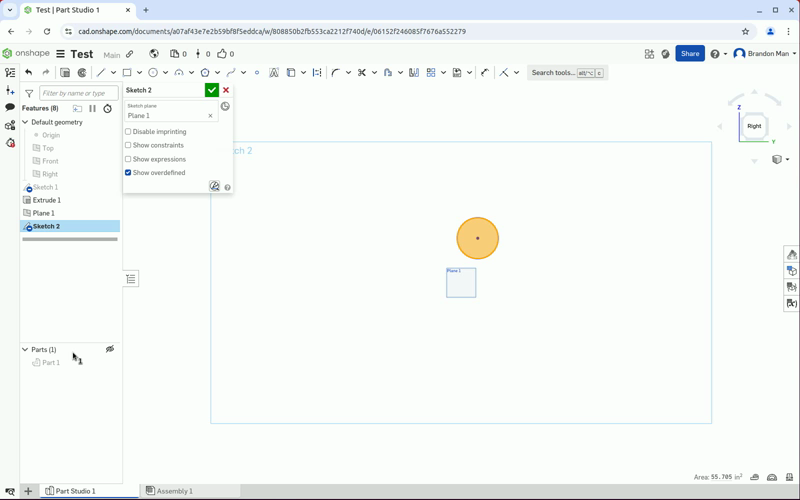
key(shift+y)
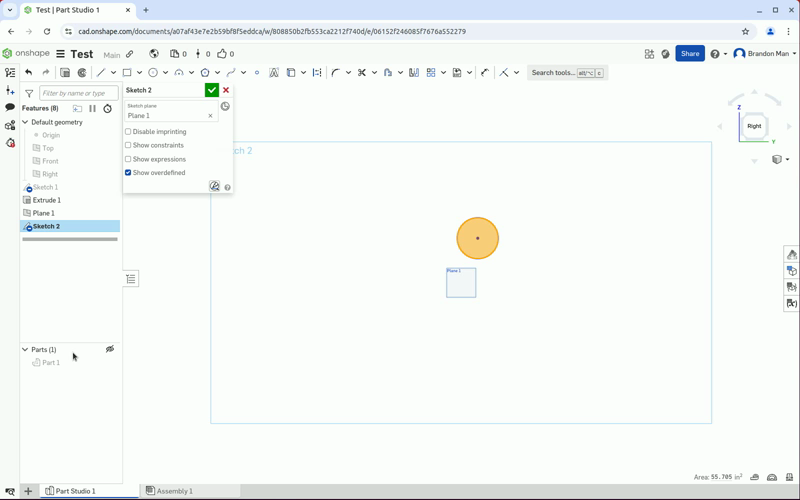
key(shift+e)
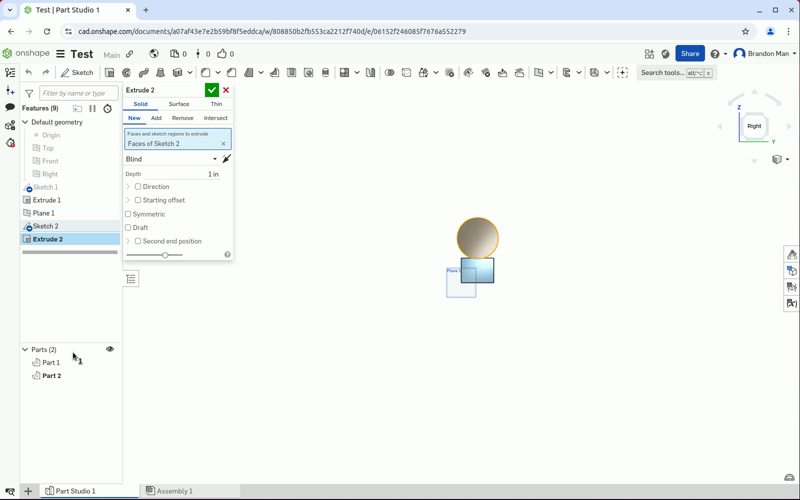
mouse_move(143, 106)
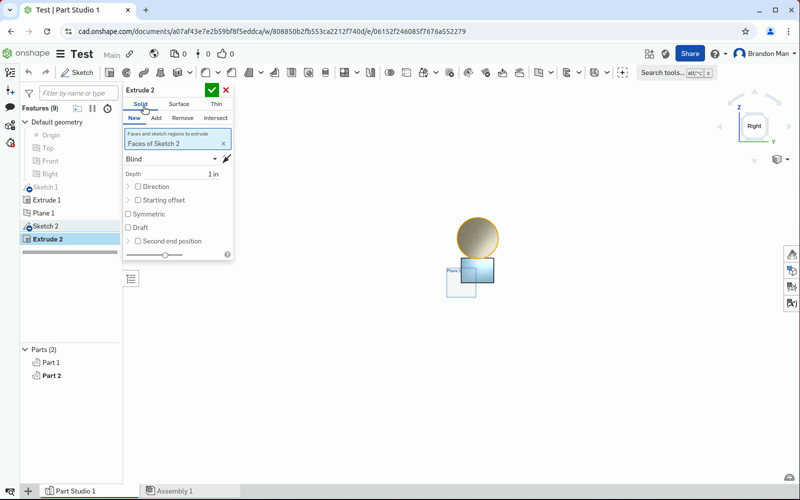
click(143, 106)
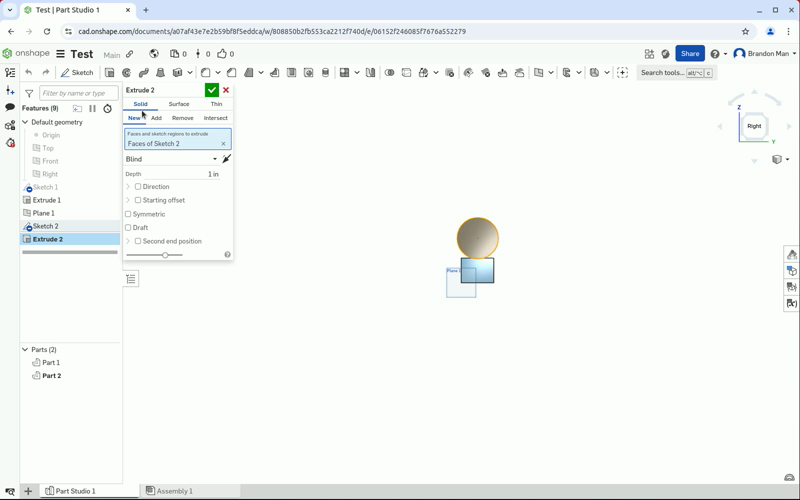
mouse_move(137, 120)
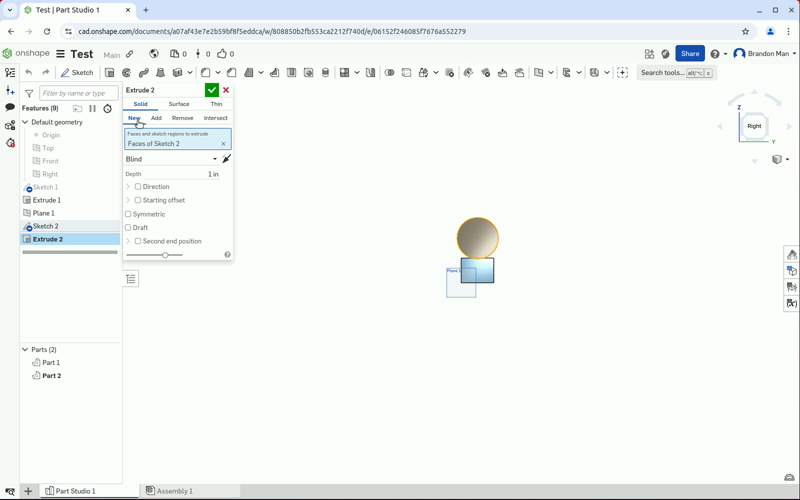
click(137, 120)
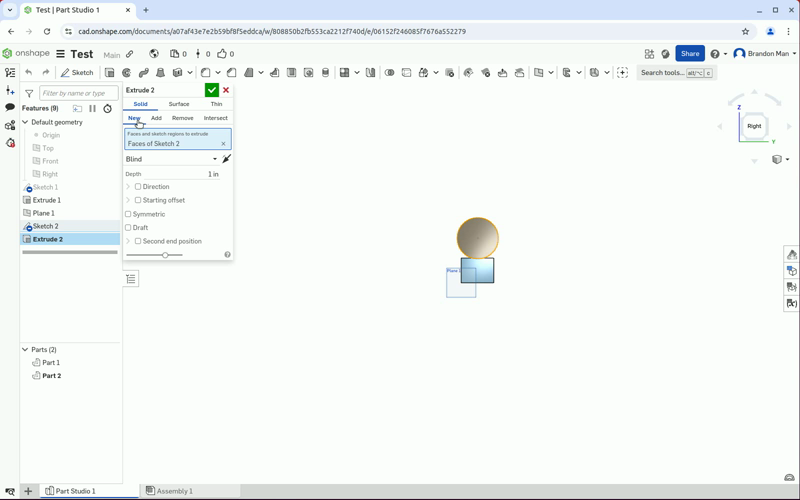
key(tab, 4)
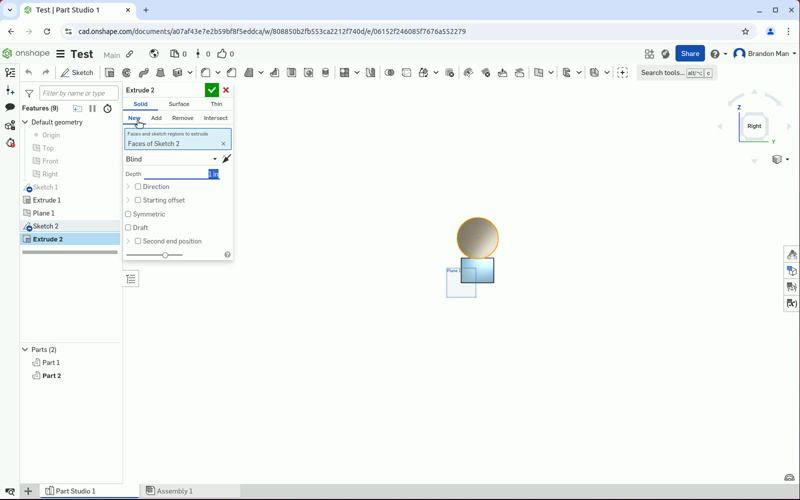
text(3.129)
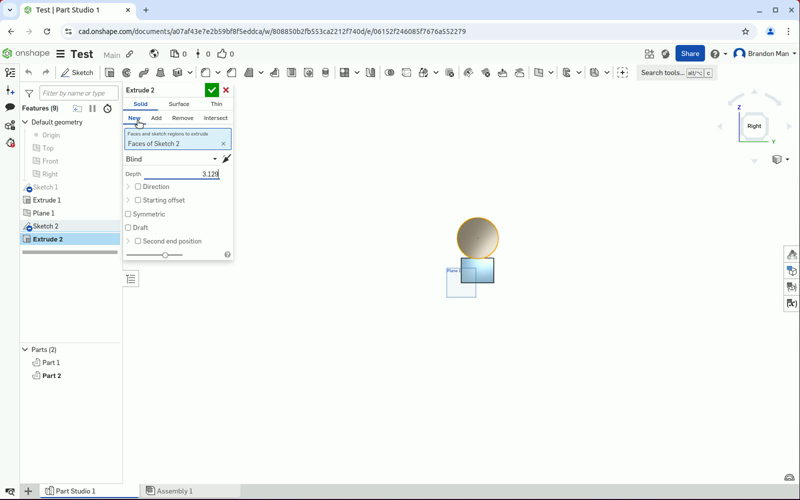
key(enter)
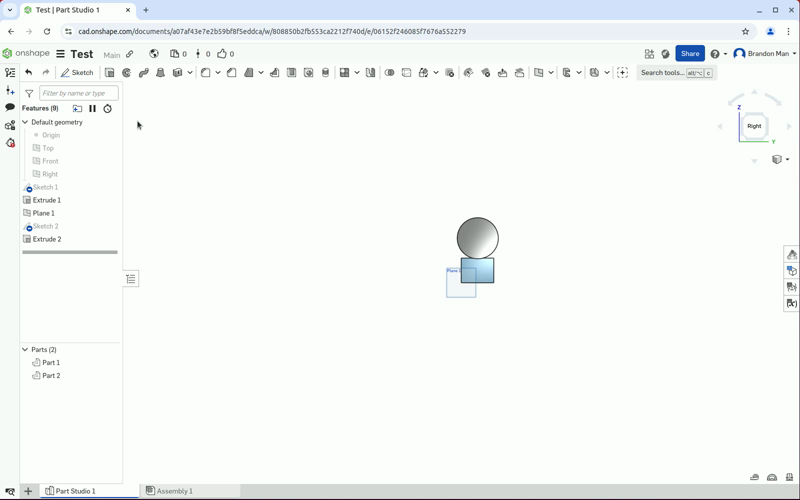
key(shift+h)
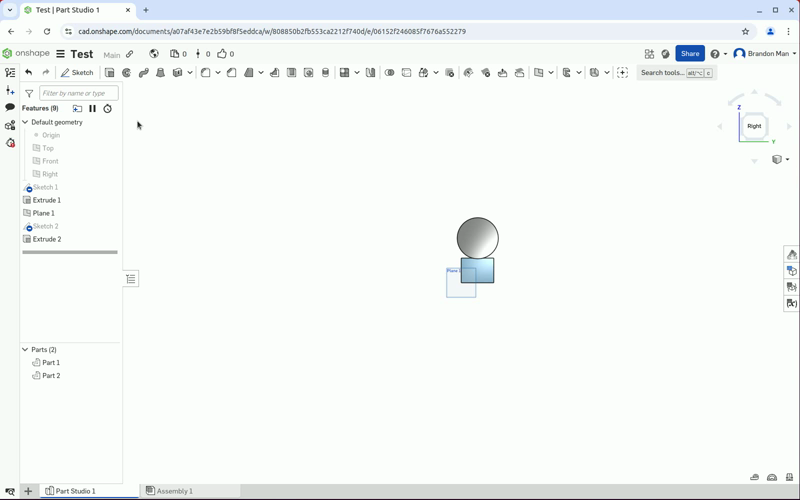
key(shift+h)
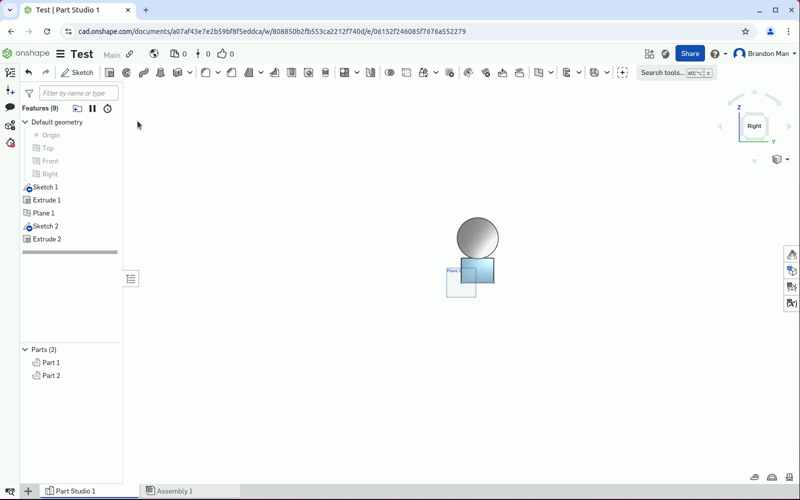
key(shift+7)
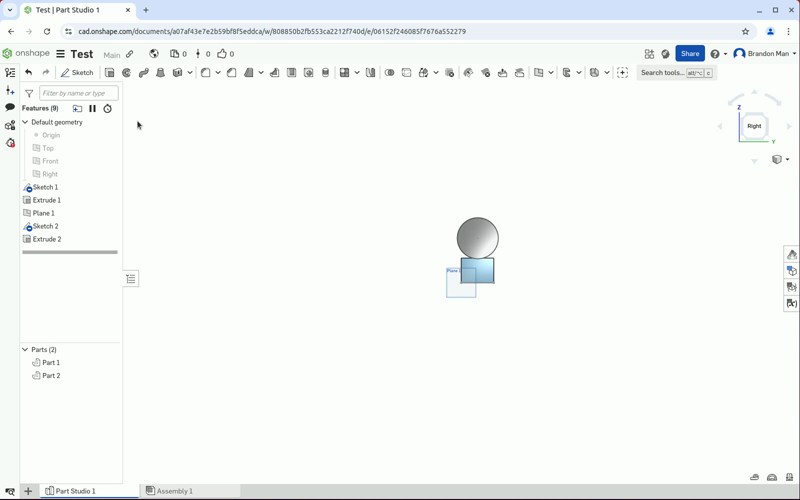
key(right, 2)
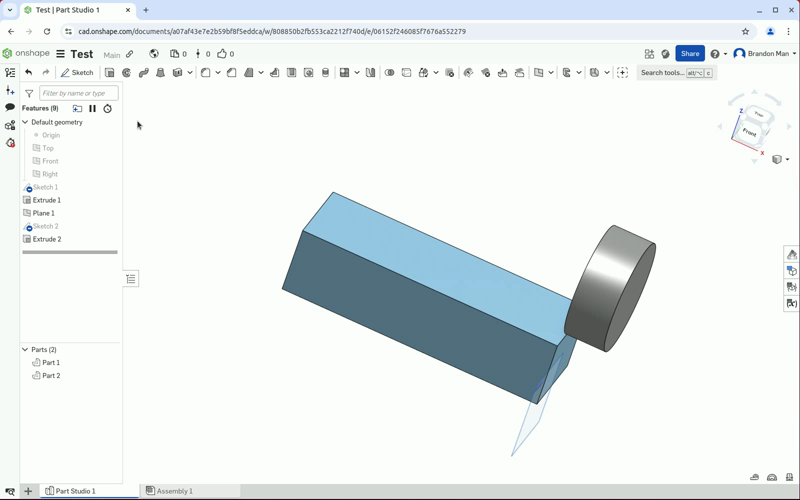
key(down, 2)
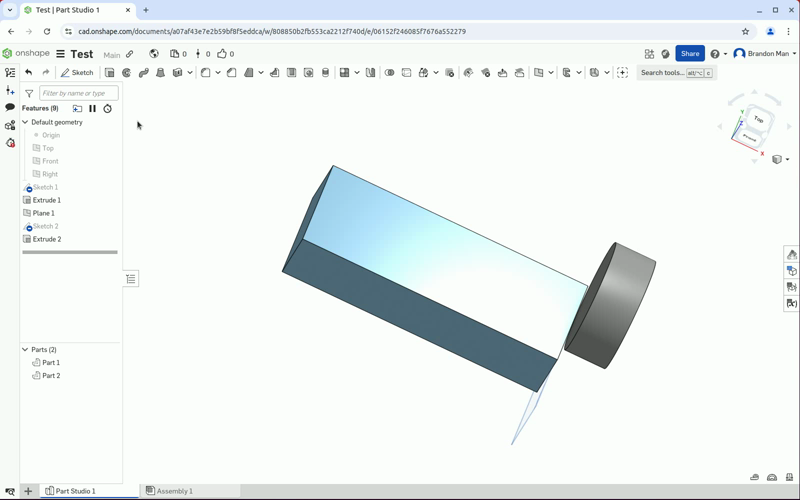
key(up, 2)
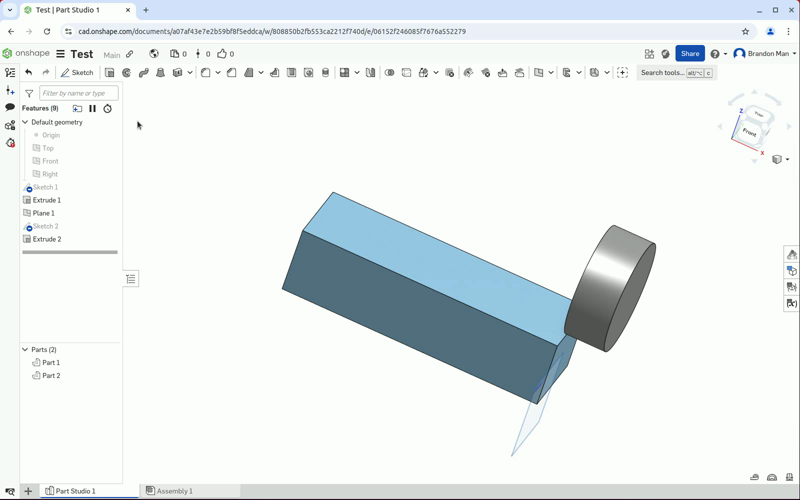
key(left, 2)
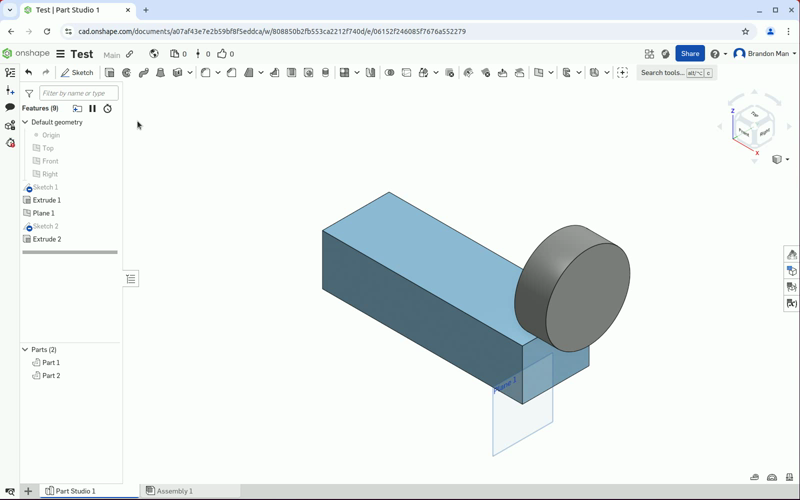
mouse_move(73, 189)
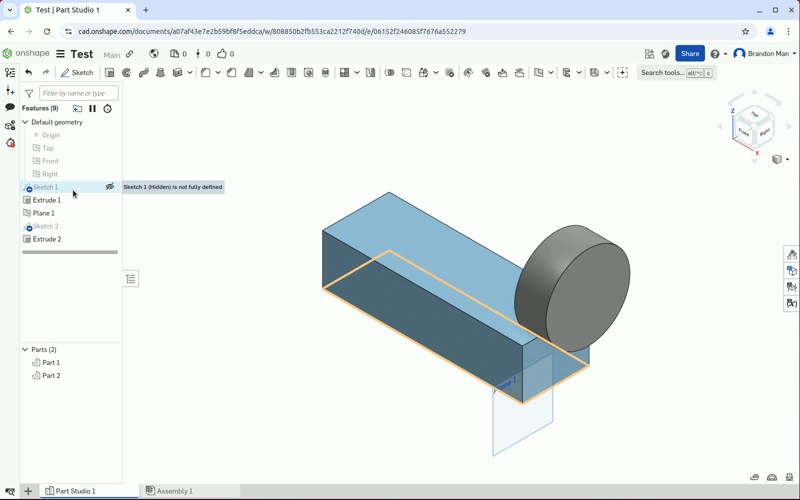
click(73, 189)